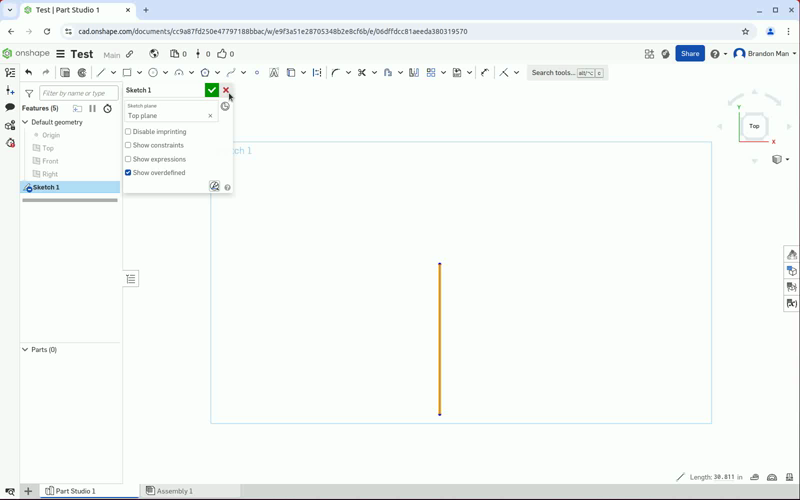
key(shift+h)
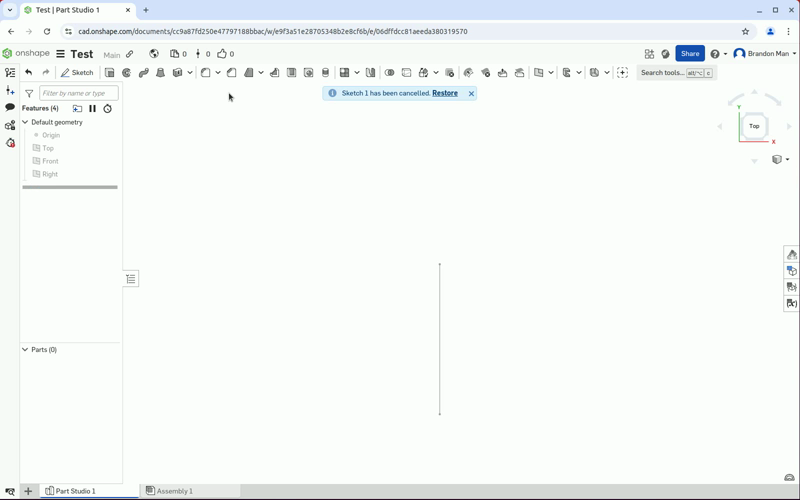
mouse_move(73, 352)
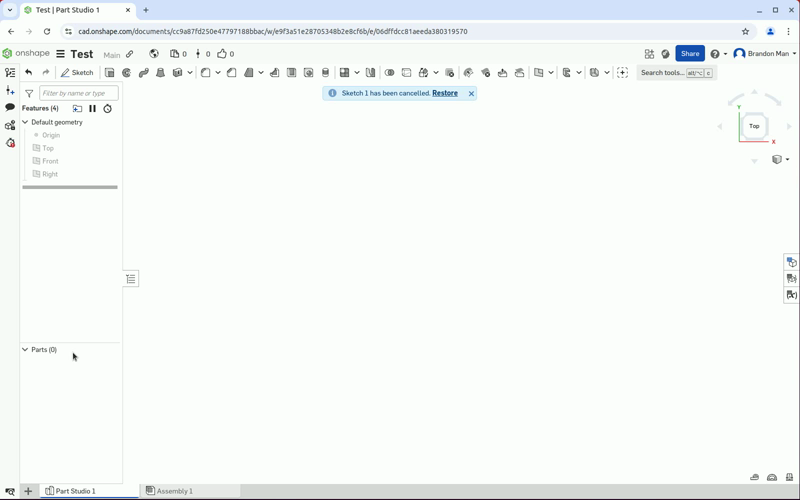
key(y)
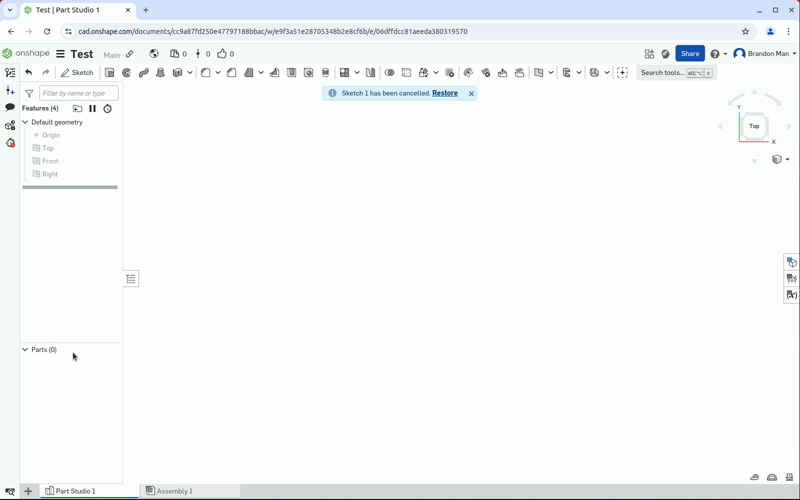
key(shift+p)
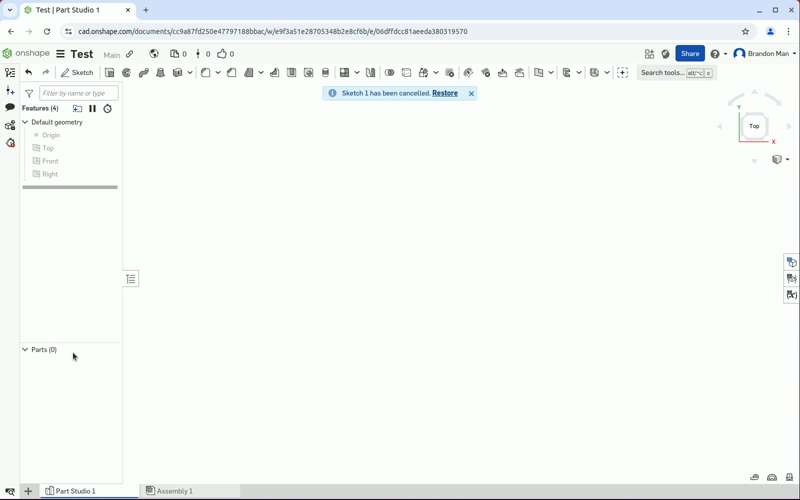
key(space)
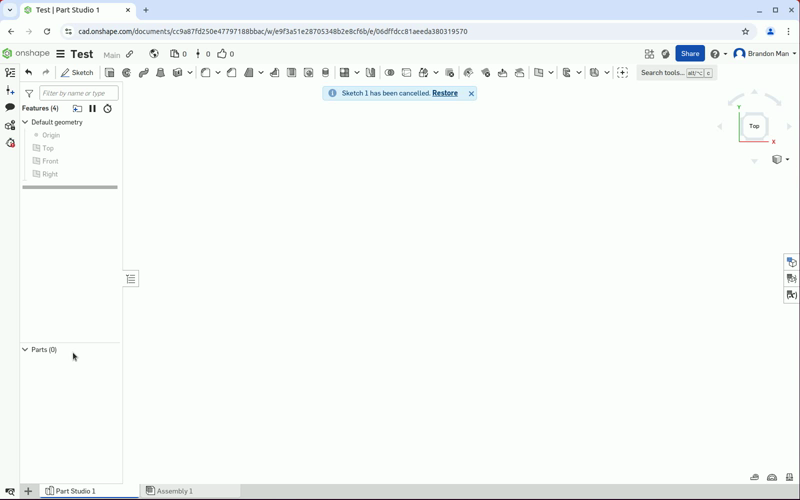
key_down(shift)
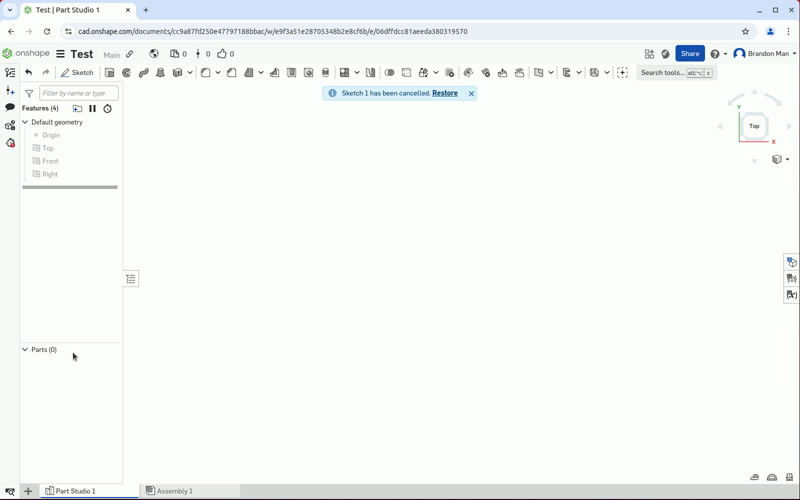
key(up)
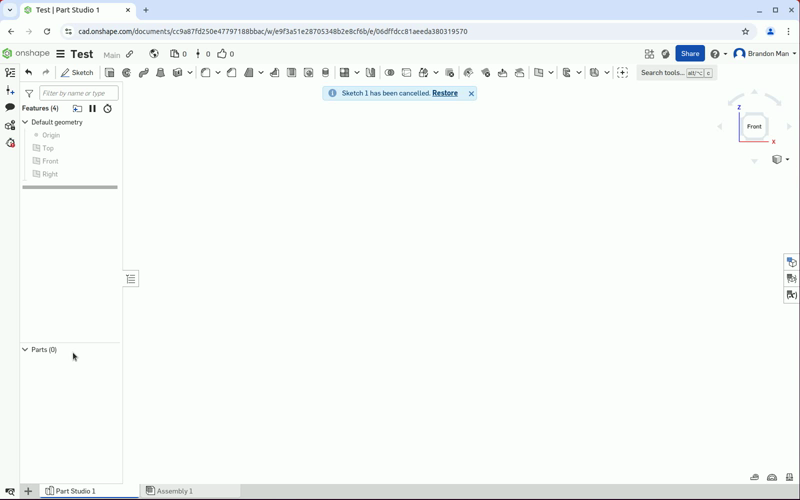
key_up(shift)
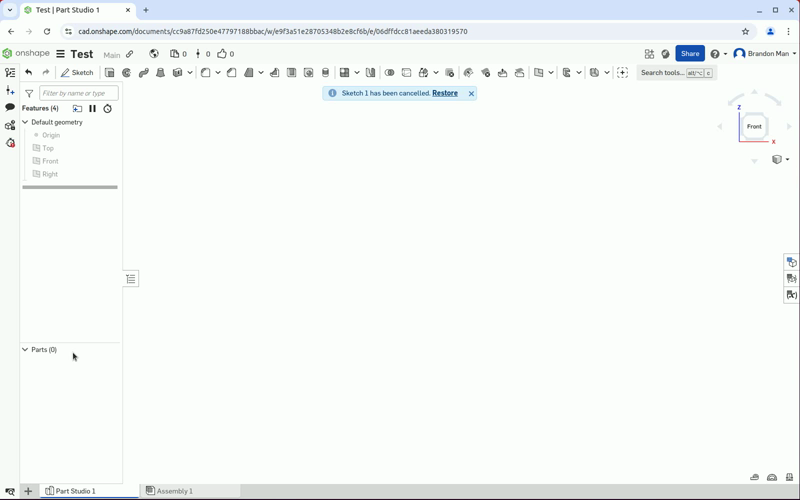
mouse_move(73, 352)
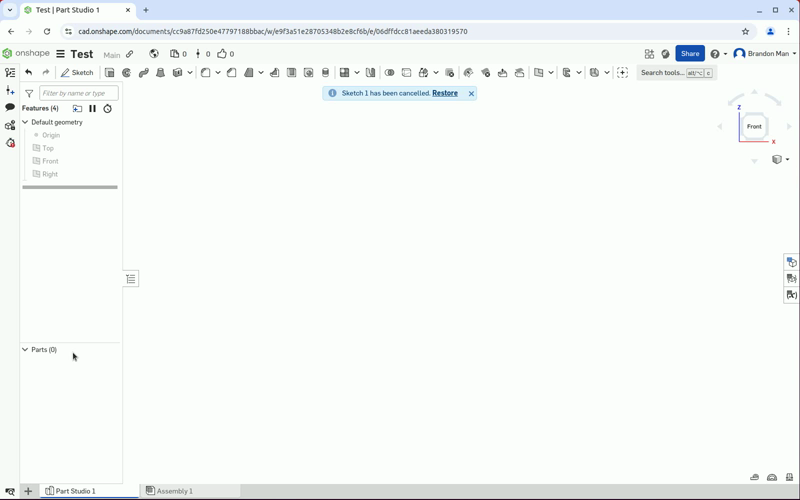
key(shift+y)
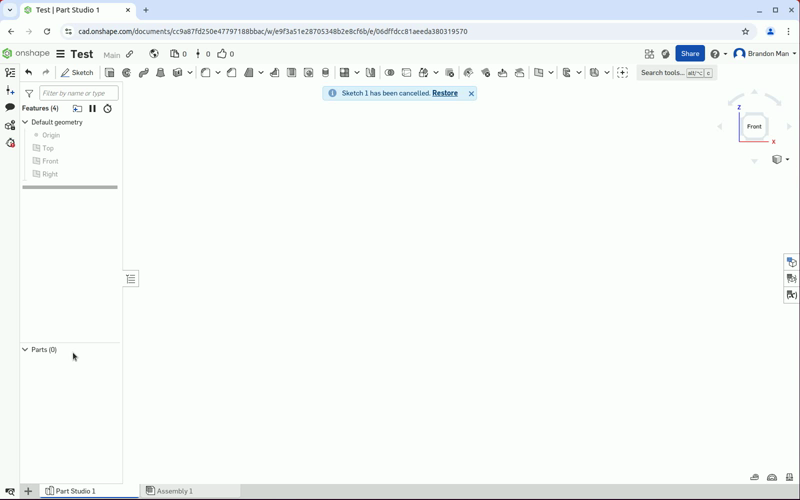
key(shift+s)
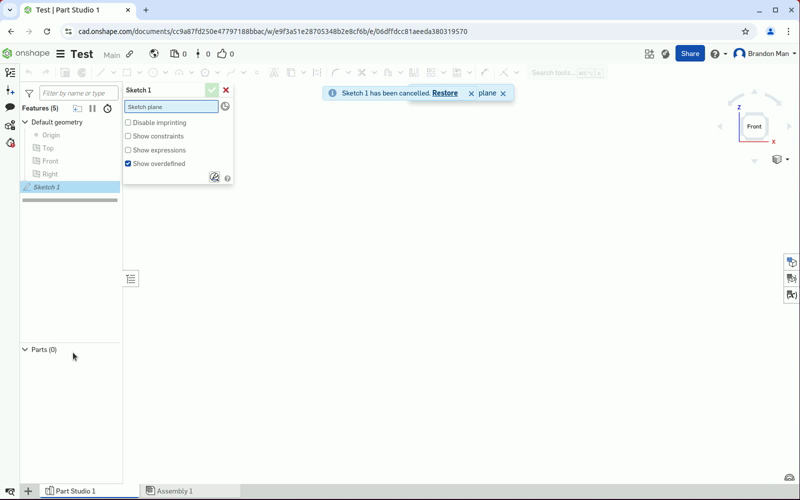
mouse_move(73, 163)
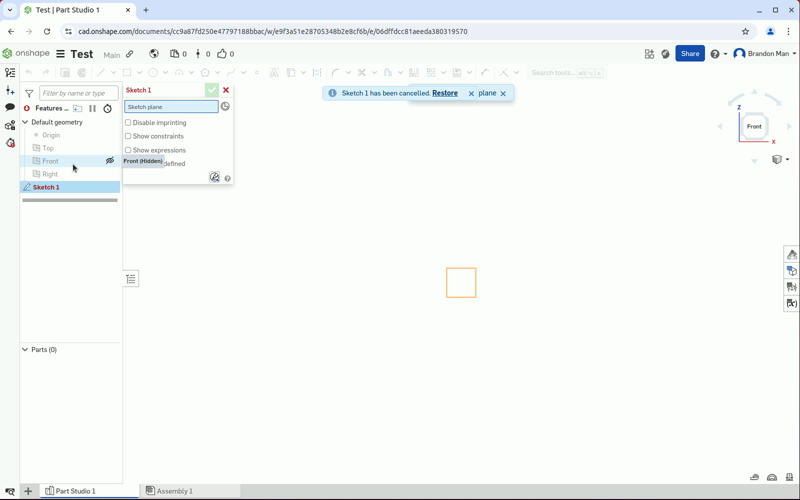
click(73, 163)
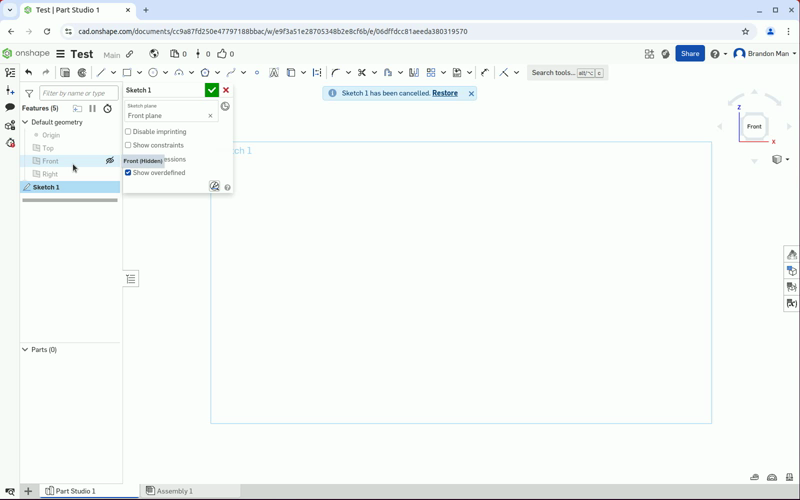
mouse_move(73, 352)
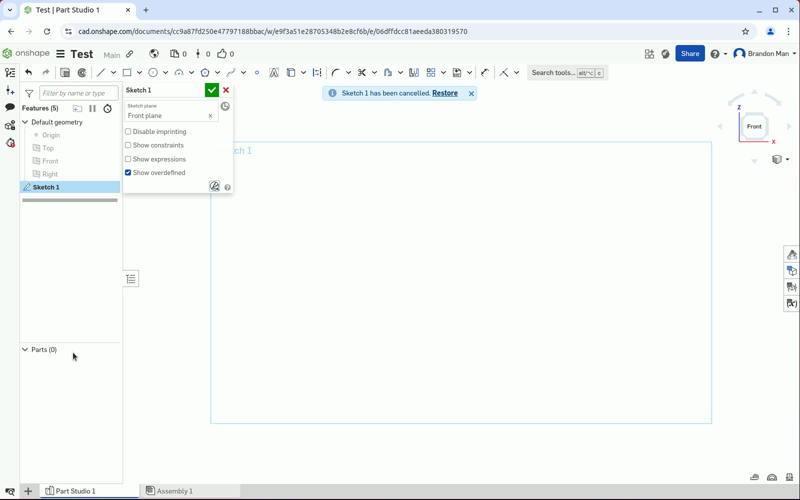
key(y)
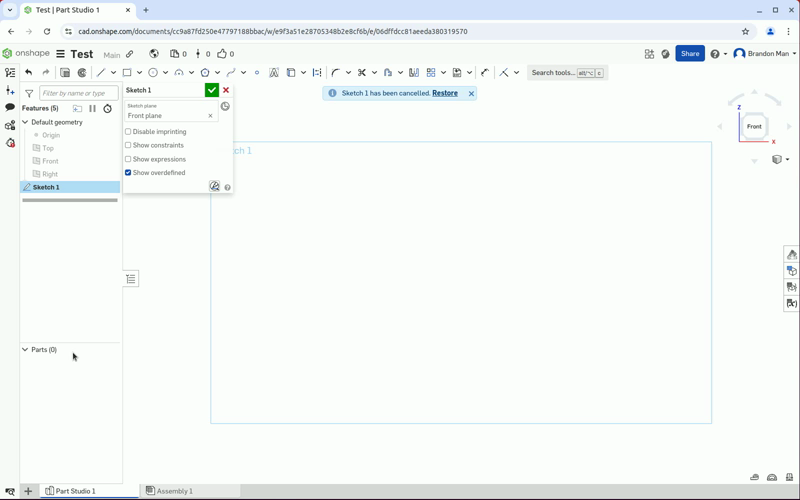
key(l)
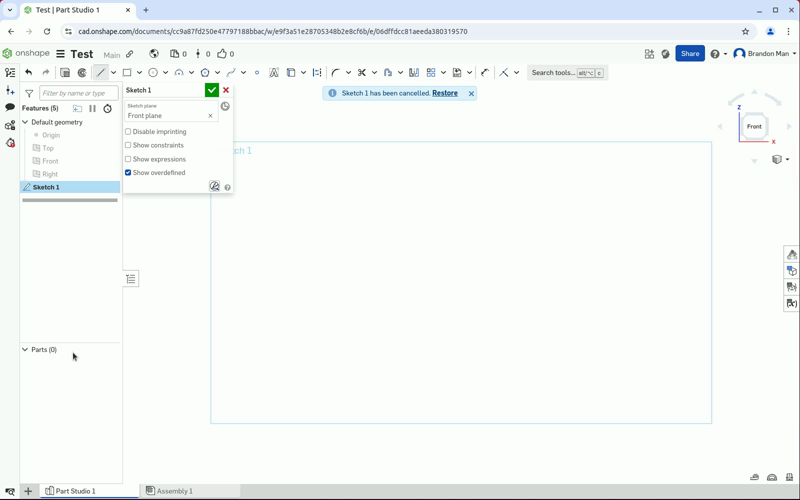
key_down(shift)
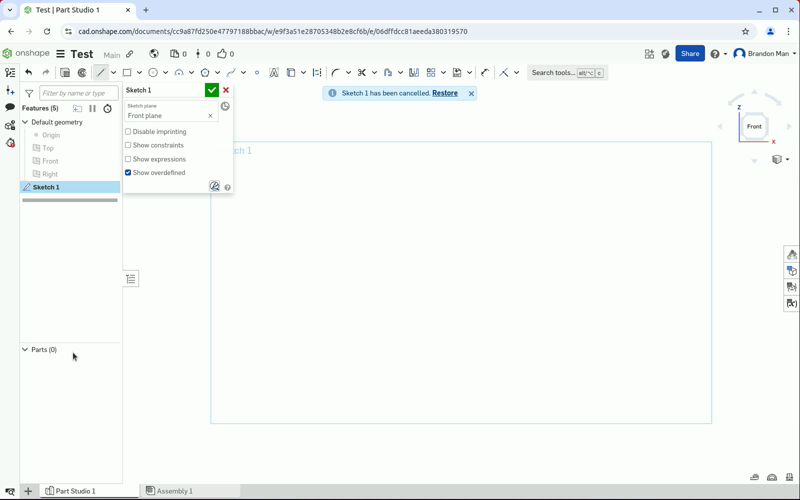
mouse_move(460, 282)
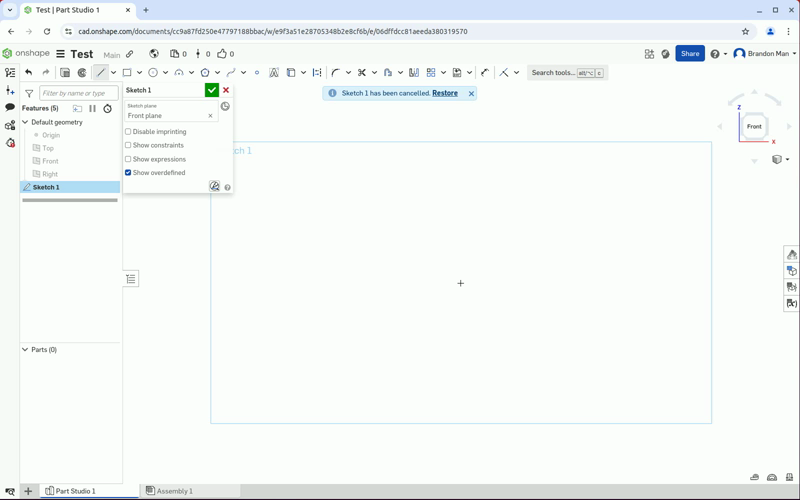
click(460, 282)
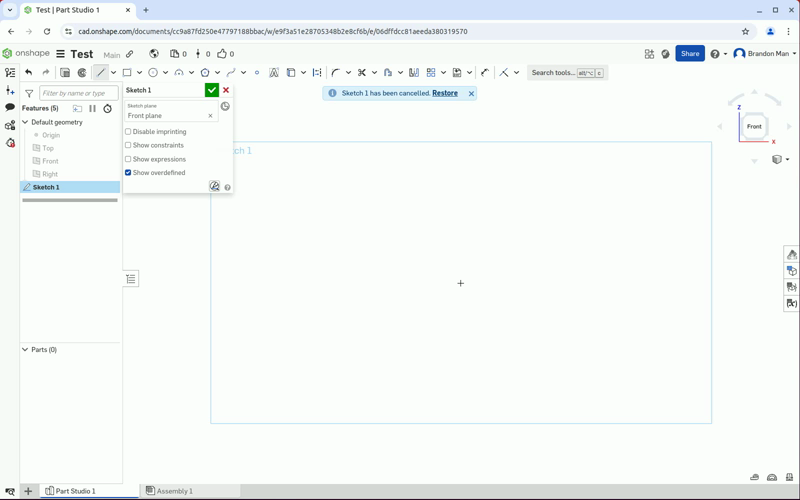
key_up(shift)
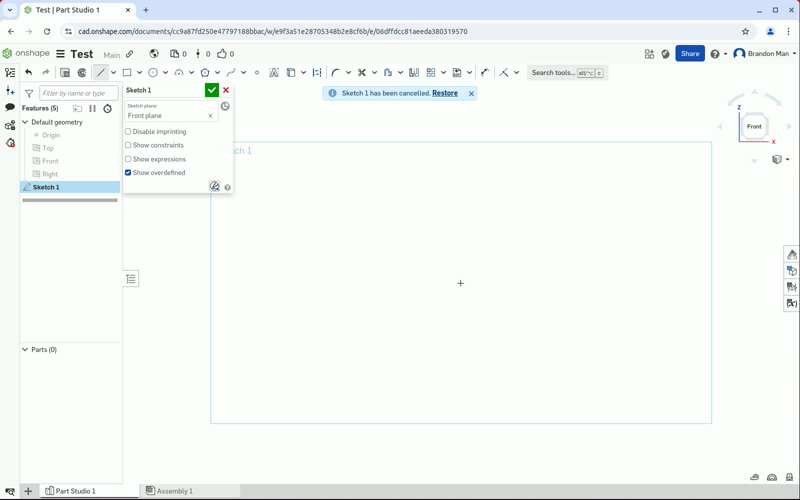
key_down(shift)
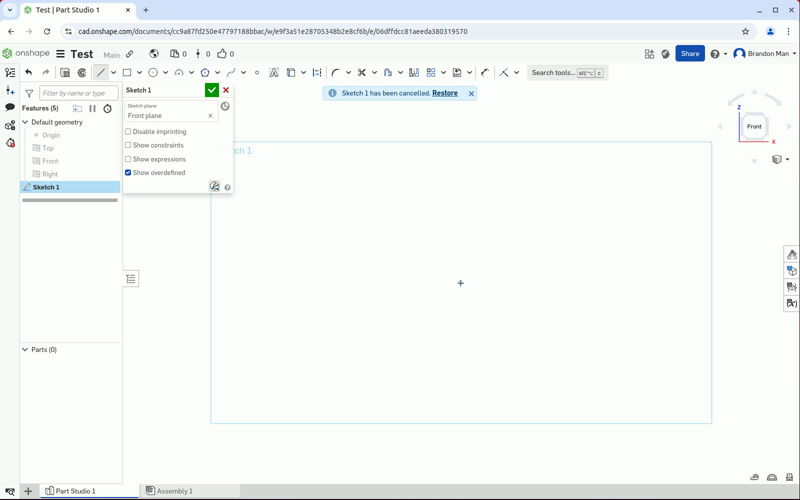
mouse_move(573, 282)
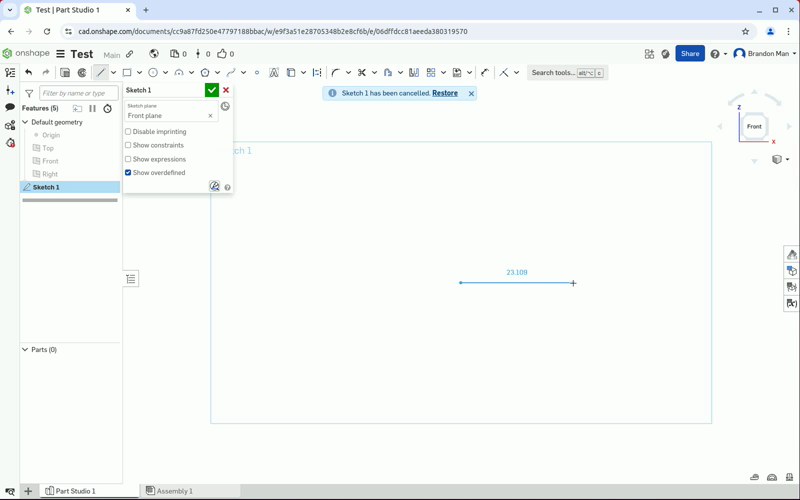
click(573, 282)
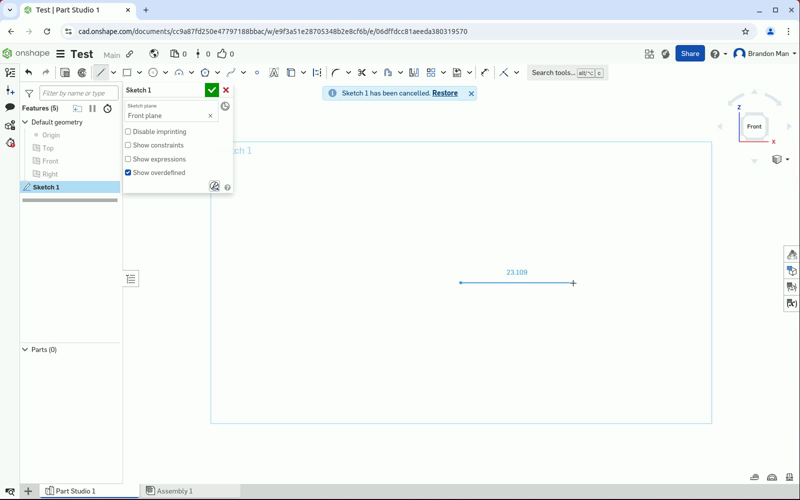
key_up(shift)
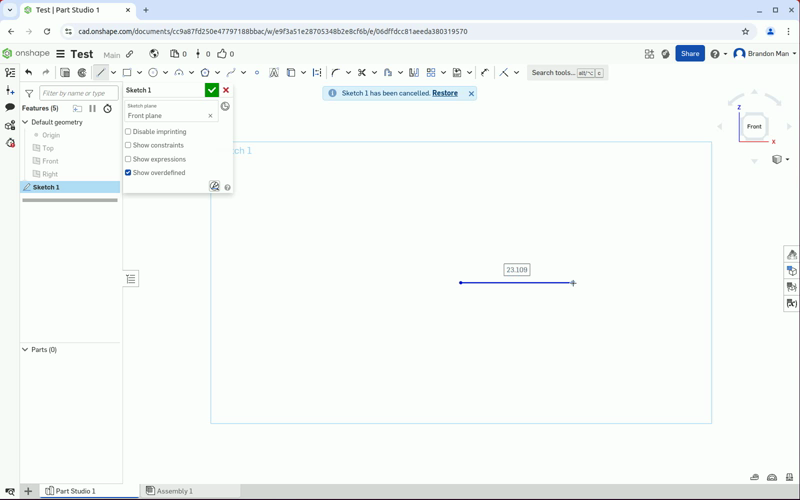
key_down(shift)
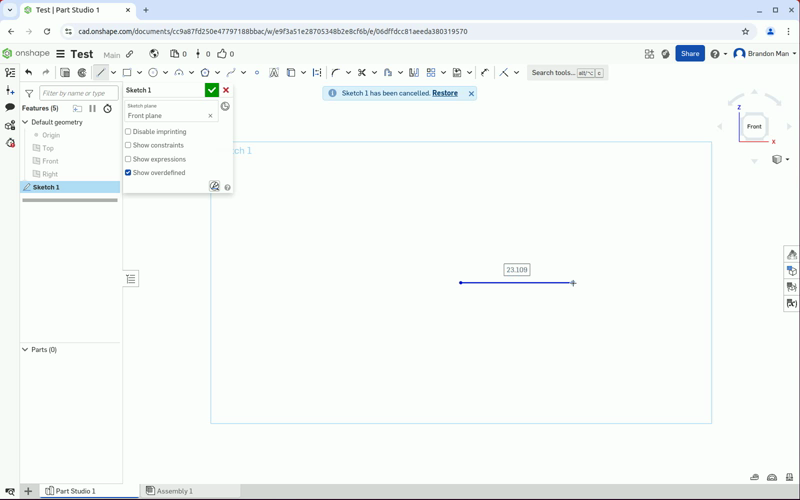
mouse_move(589, 282)
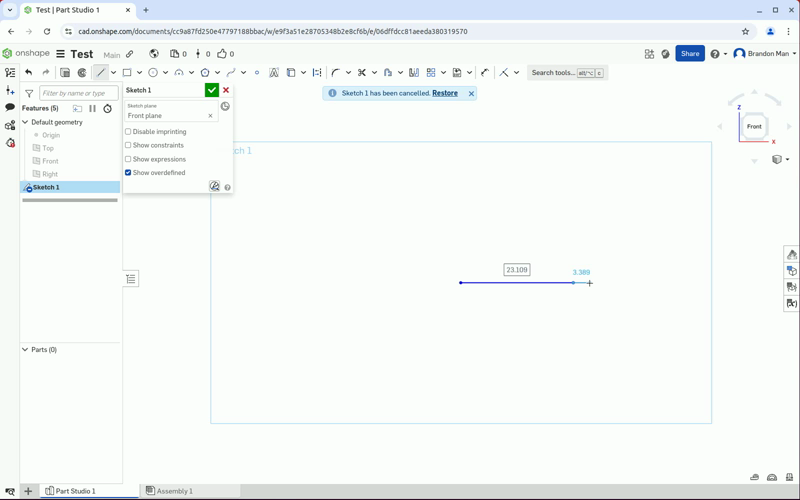
mouse_move(573, 260)
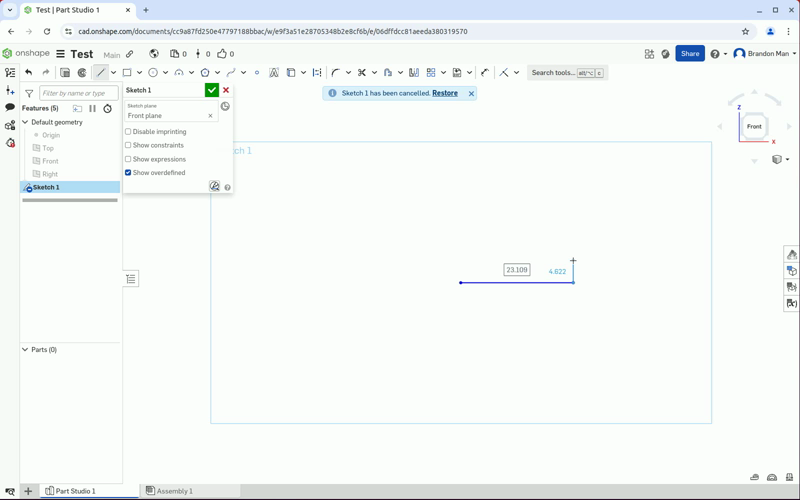
click(573, 260)
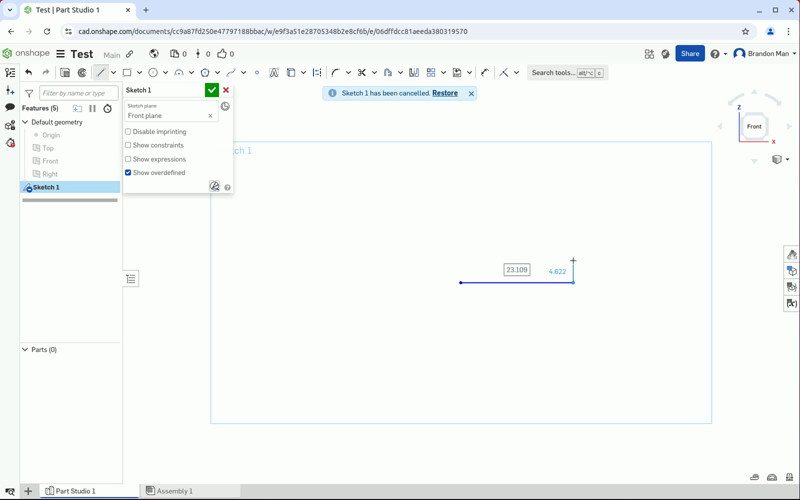
key_up(shift)
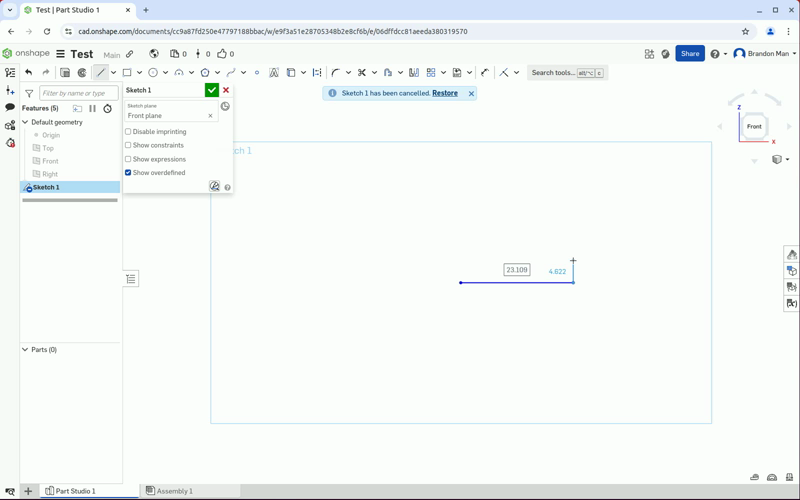
key_down(shift)
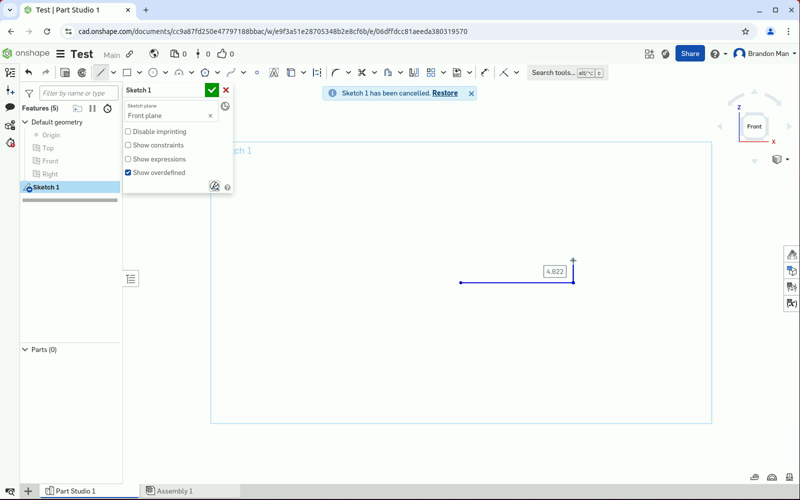
mouse_move(589, 260)
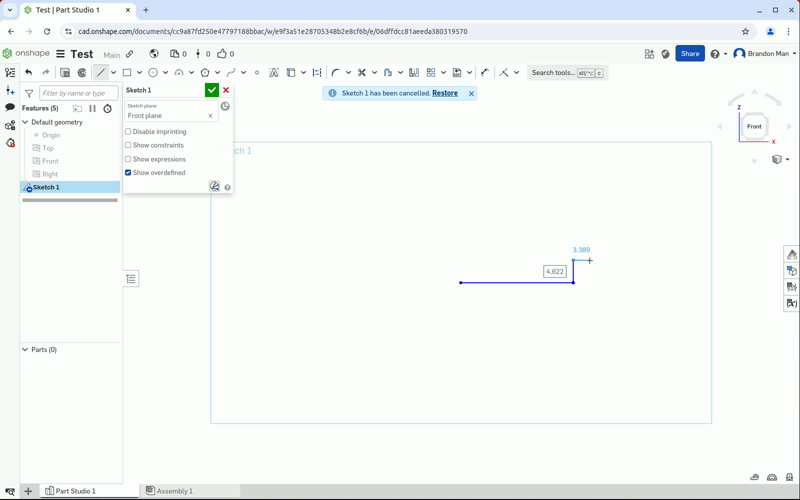
mouse_move(524, 260)
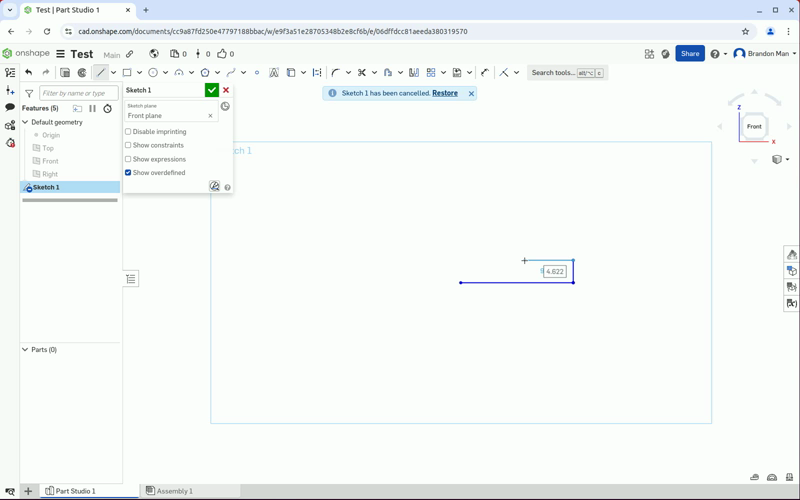
click(524, 260)
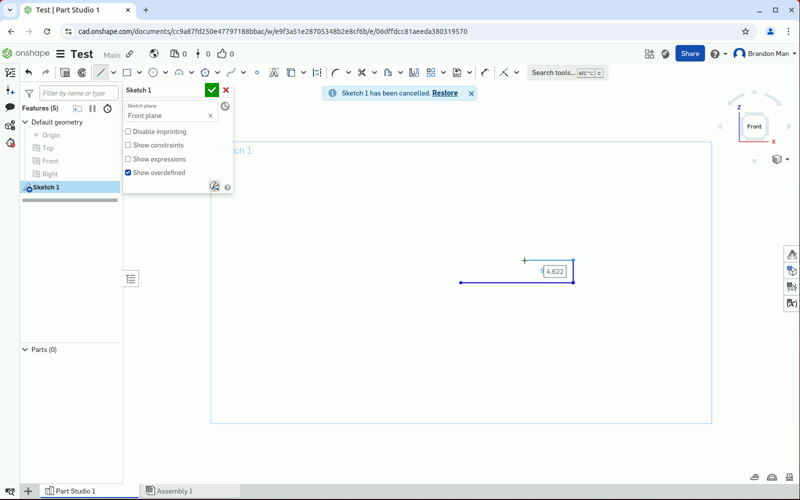
key_up(shift)
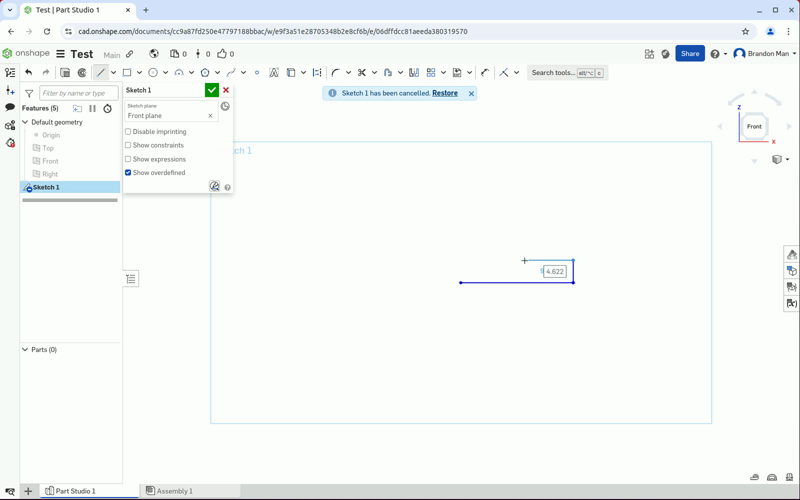
key_down(shift)
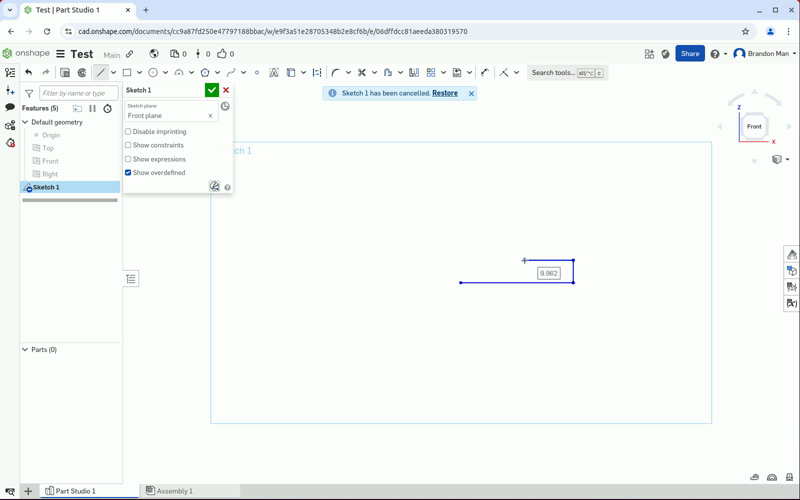
mouse_move(554, 260)
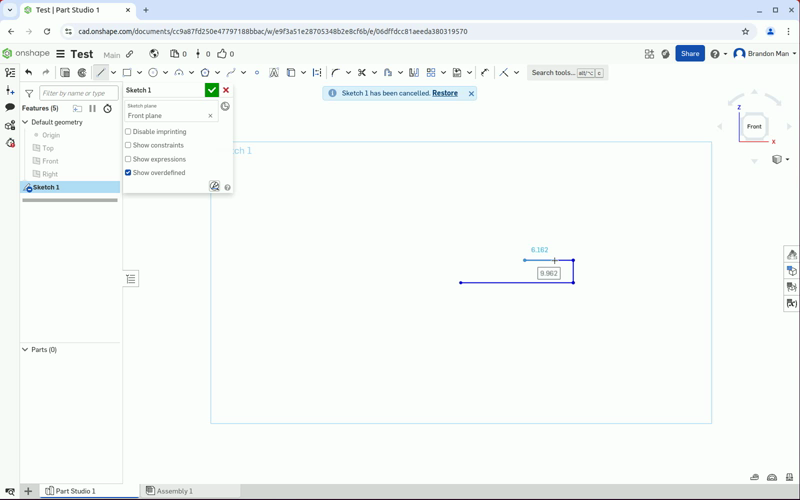
mouse_move(524, 230)
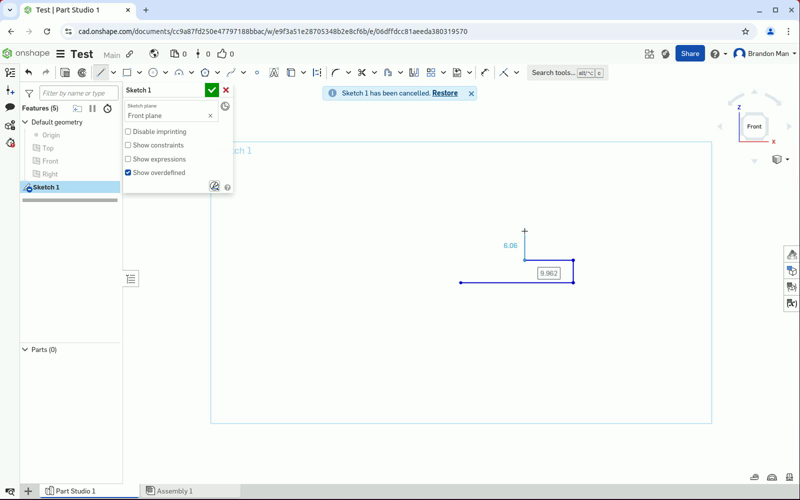
click(524, 230)
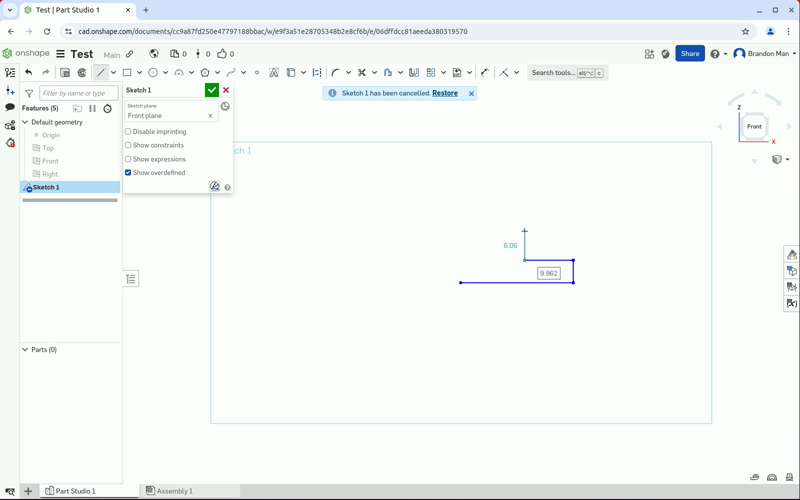
key_up(shift)
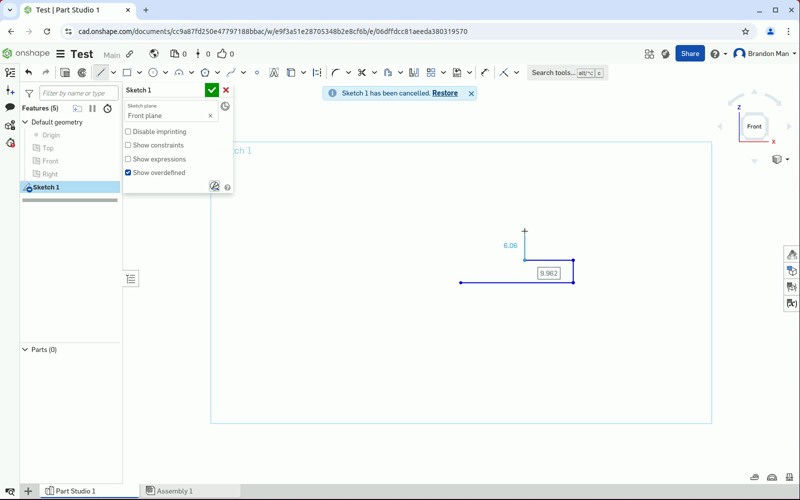
key(esc)
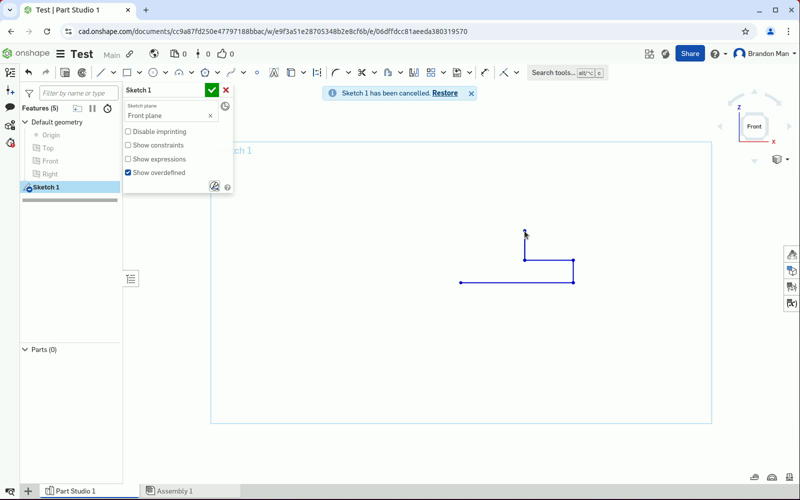
key(a)
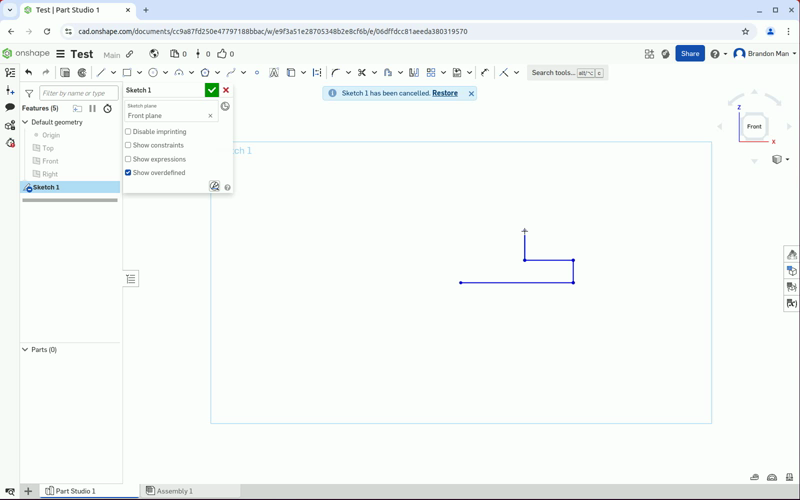
mouse_move(524, 230)
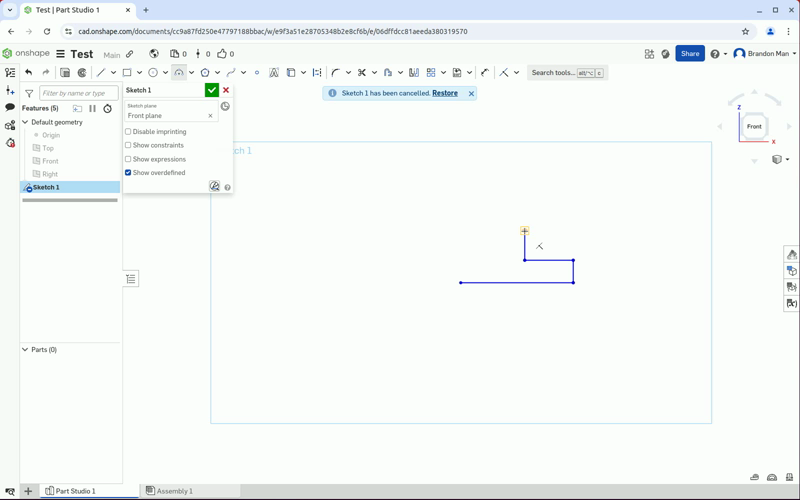
click(524, 230)
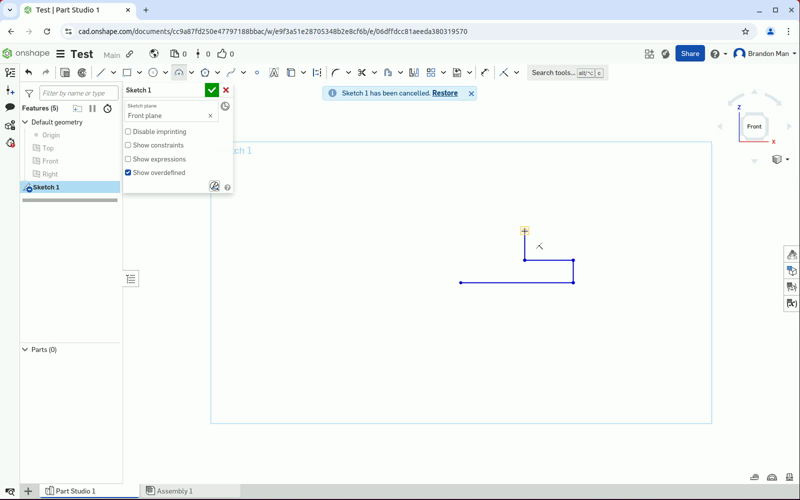
key_down(shift)
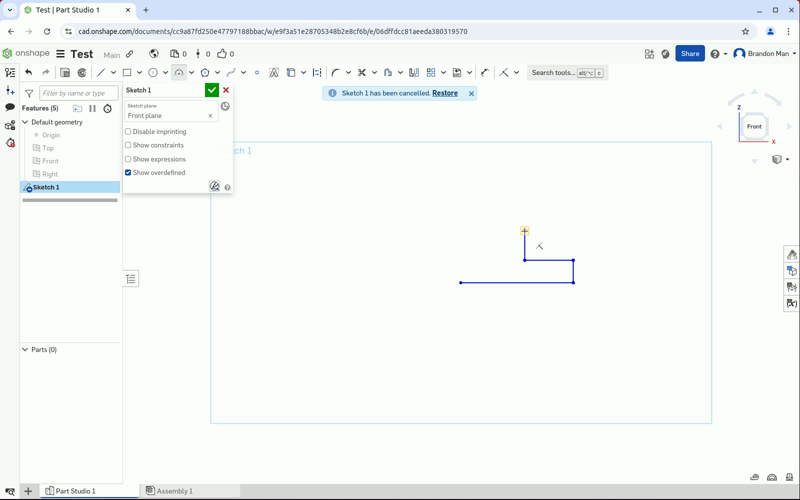
mouse_move(460, 230)
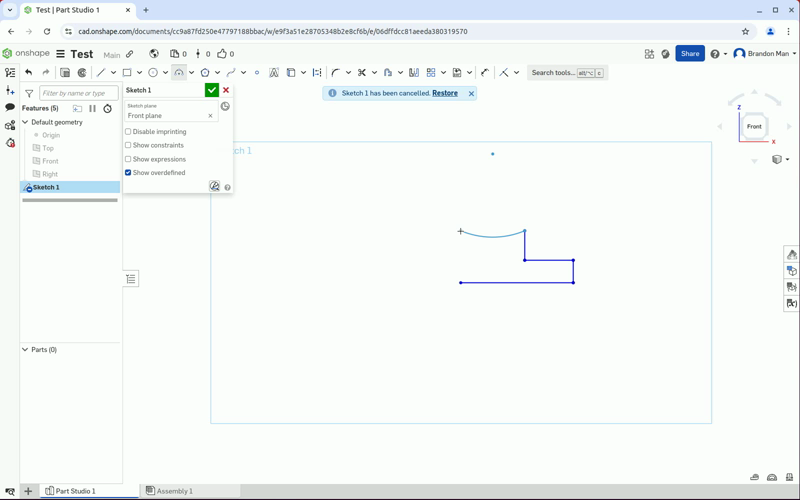
click(460, 230)
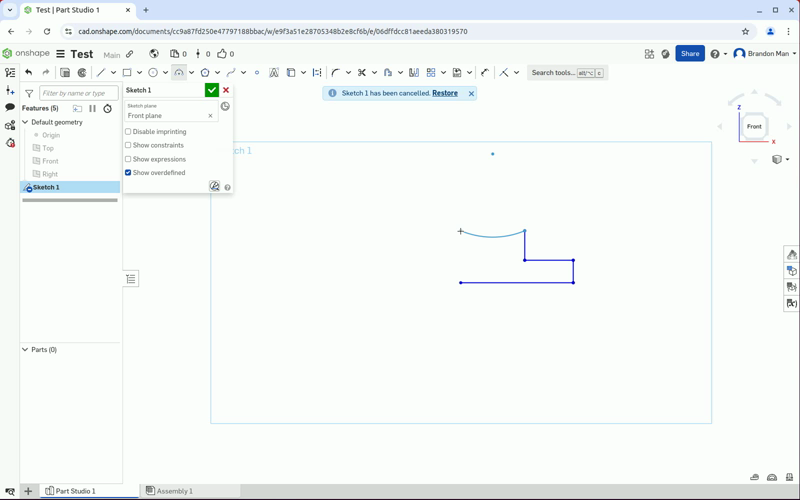
mouse_move(492, 198)
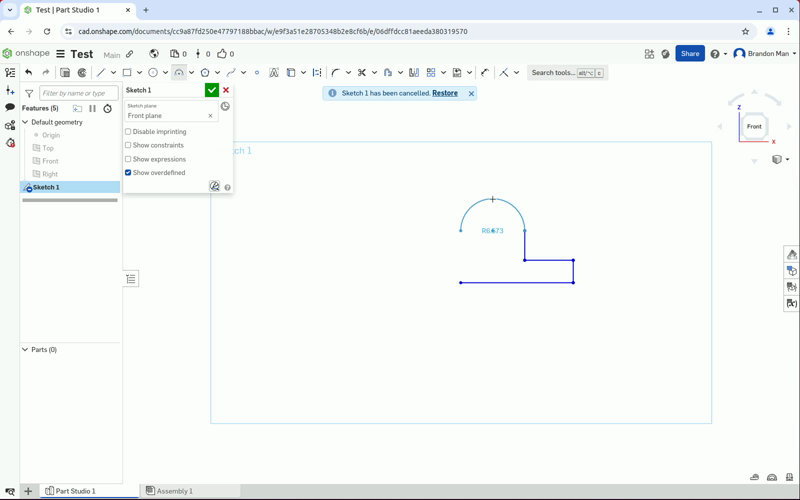
click(492, 198)
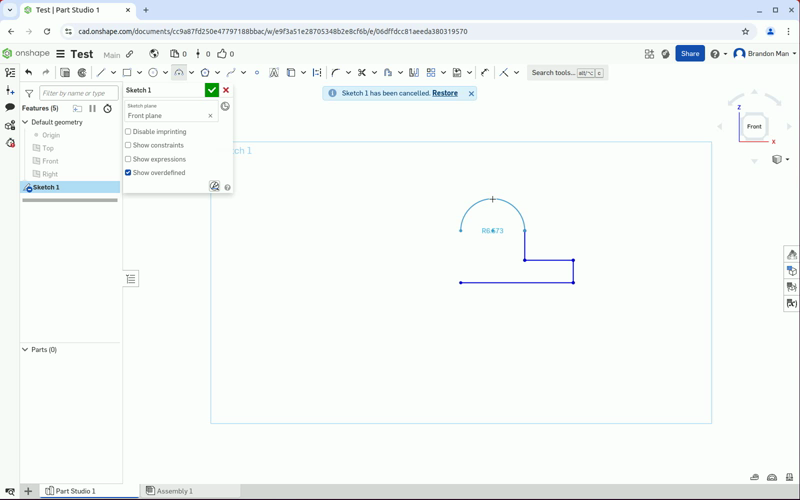
key_up(shift)
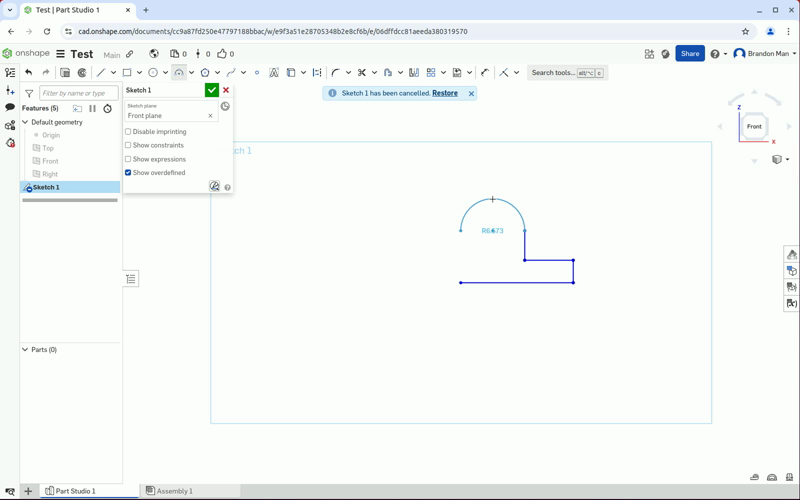
key(esc)
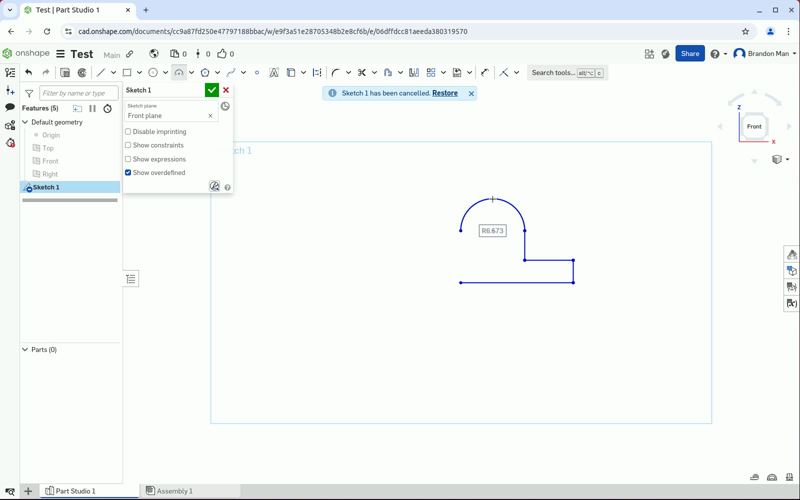
key(l)
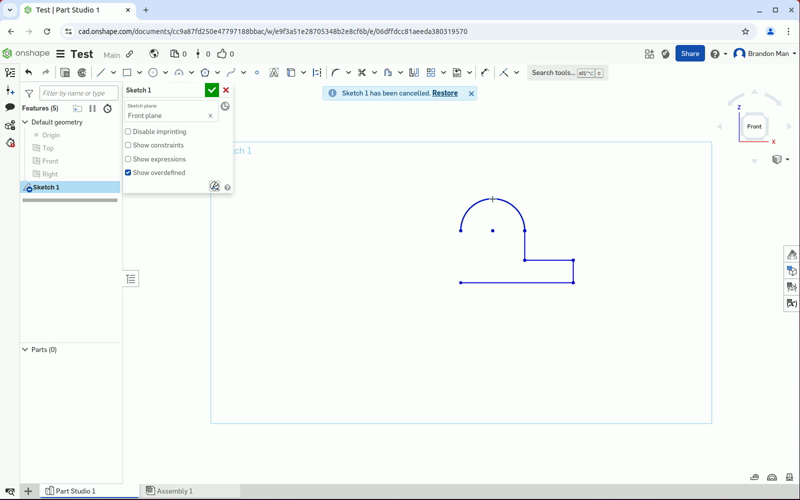
mouse_move(460, 230)
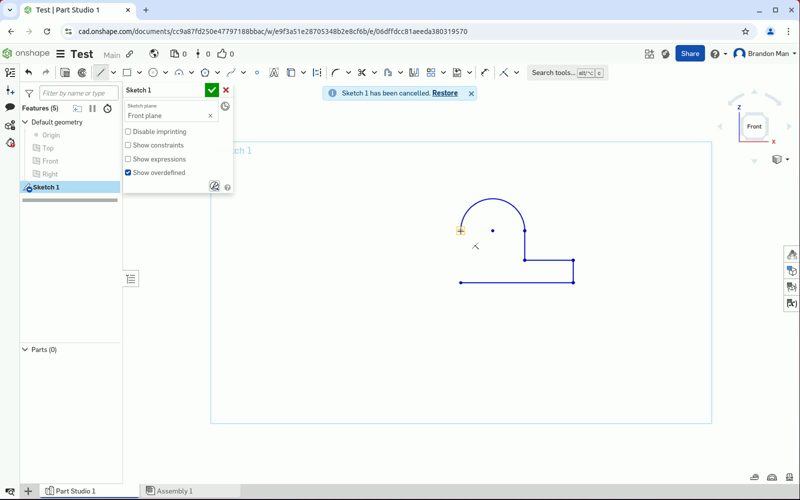
click(460, 230)
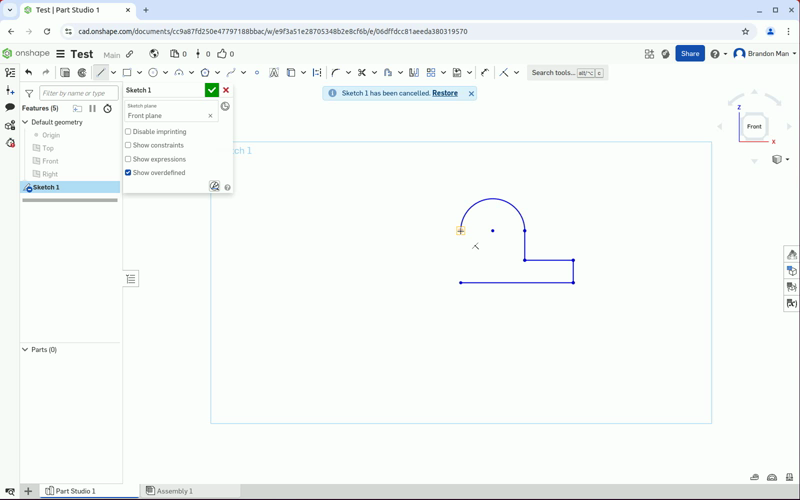
mouse_move(490, 230)
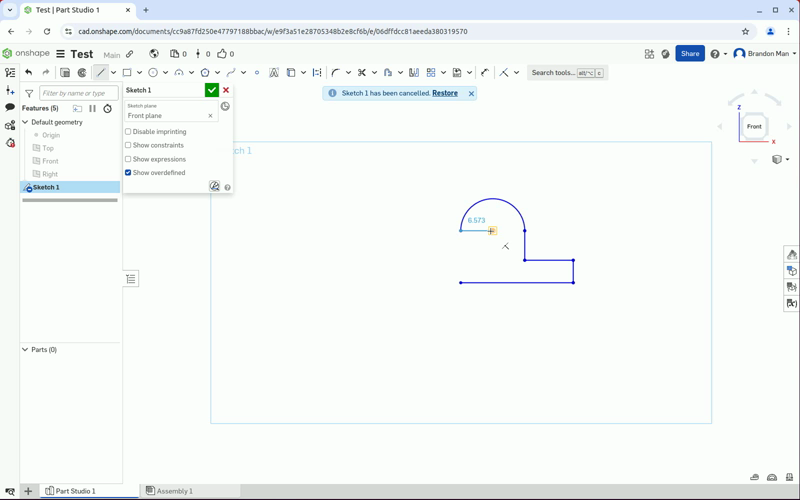
key_down(shift)
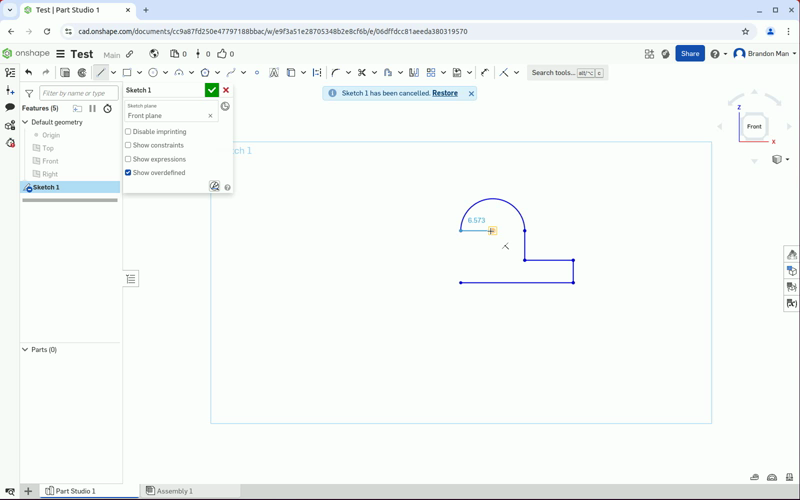
mouse_move(460, 282)
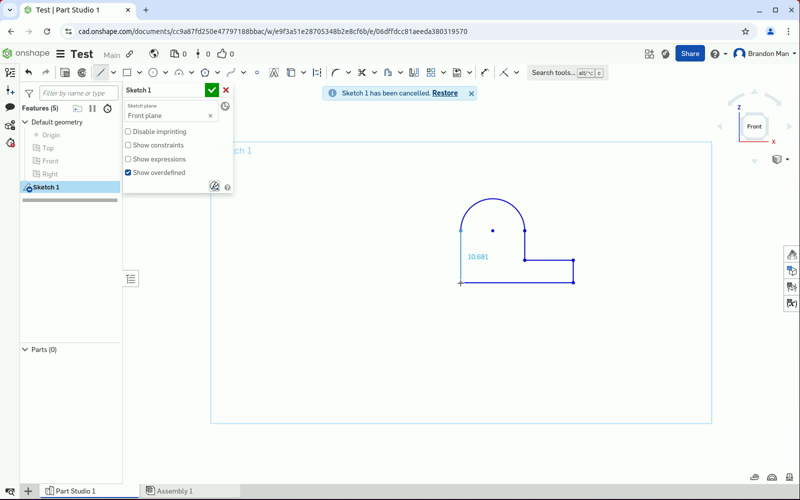
key_up(shift)
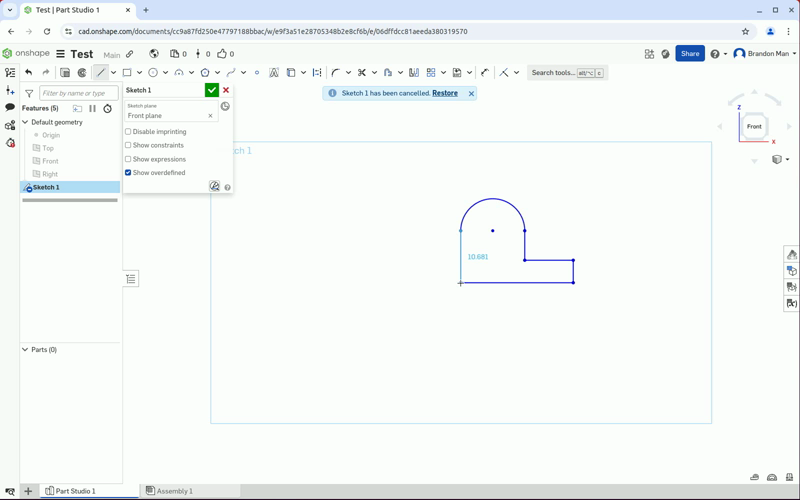
click(460, 282)
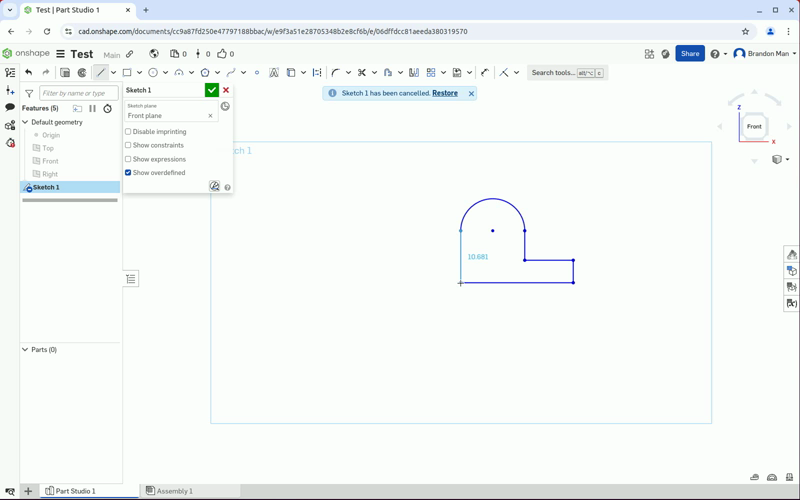
key(esc)
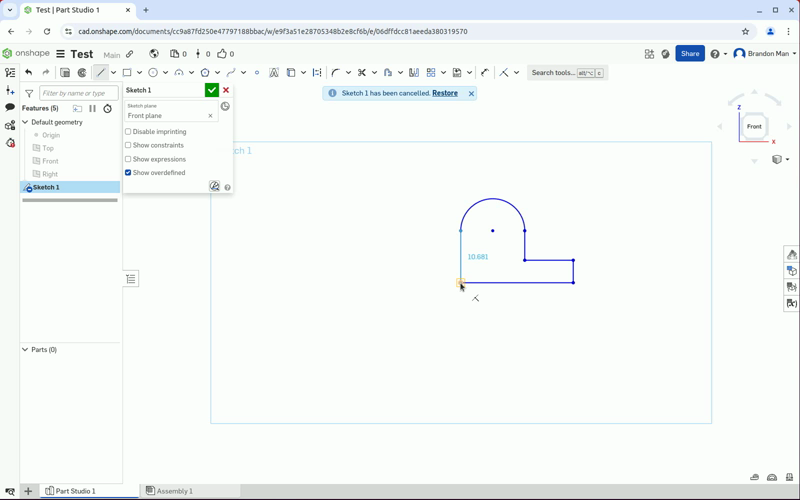
mouse_move(505, 258)
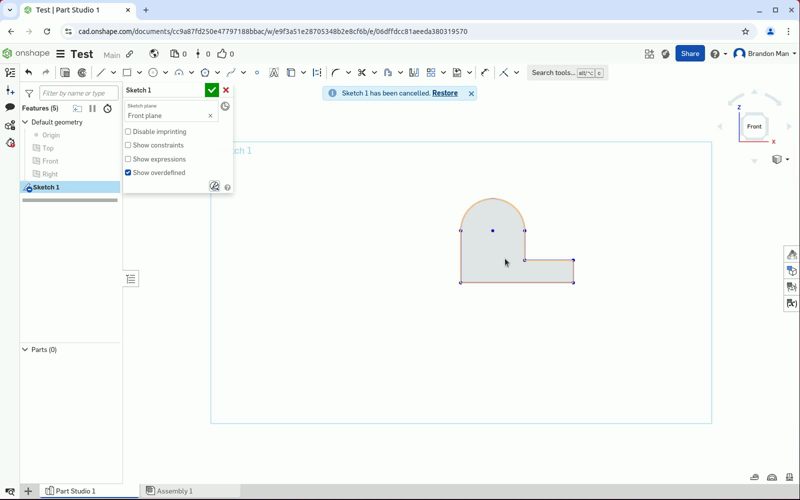
click(505, 258)
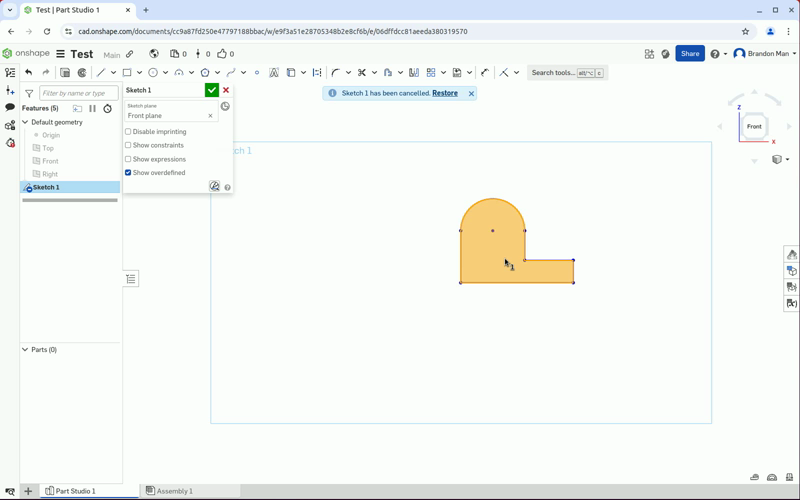
mouse_move(73, 352)
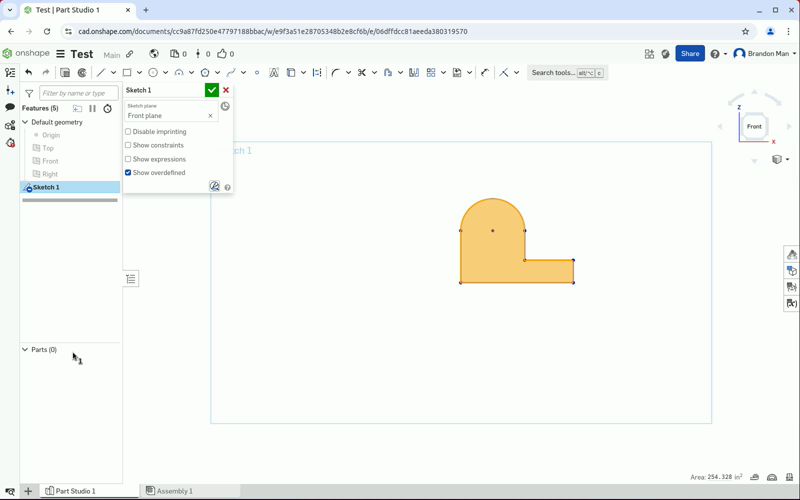
key(shift+y)
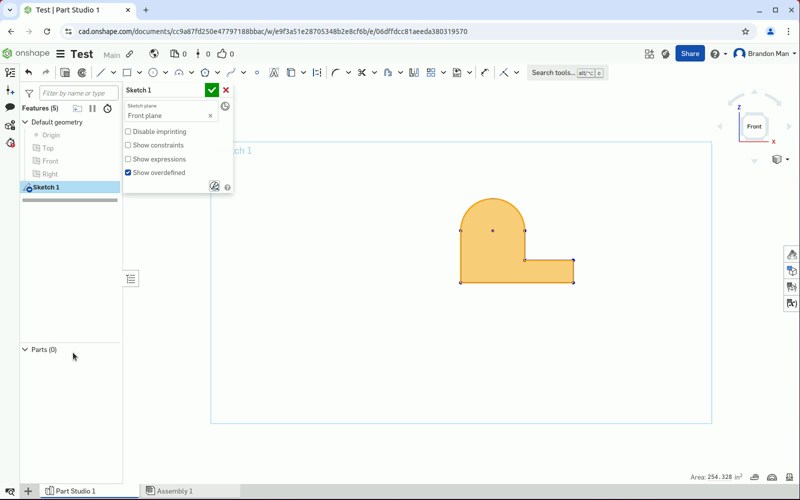
key(shift+e)
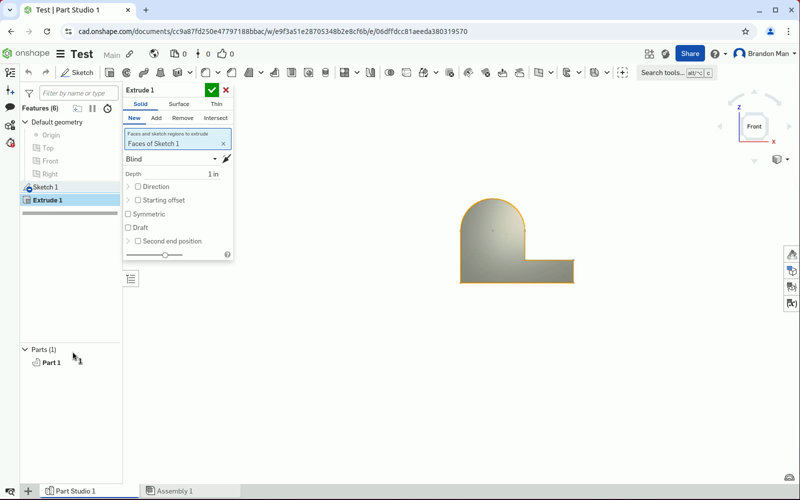
mouse_move(143, 106)
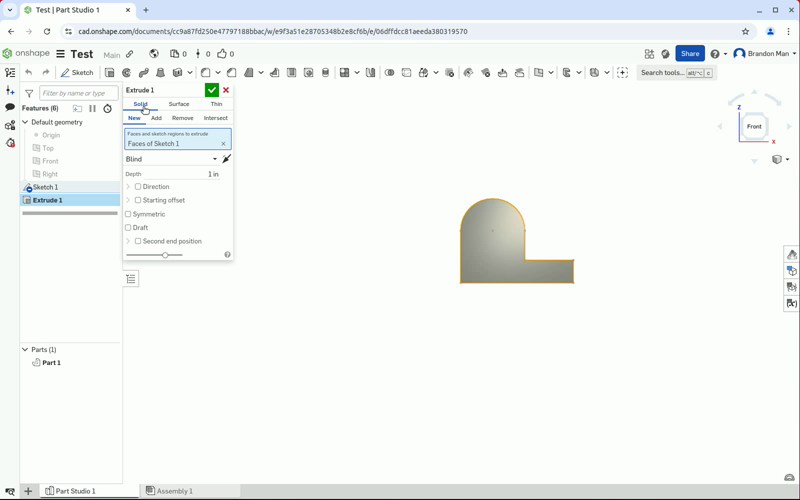
click(143, 106)
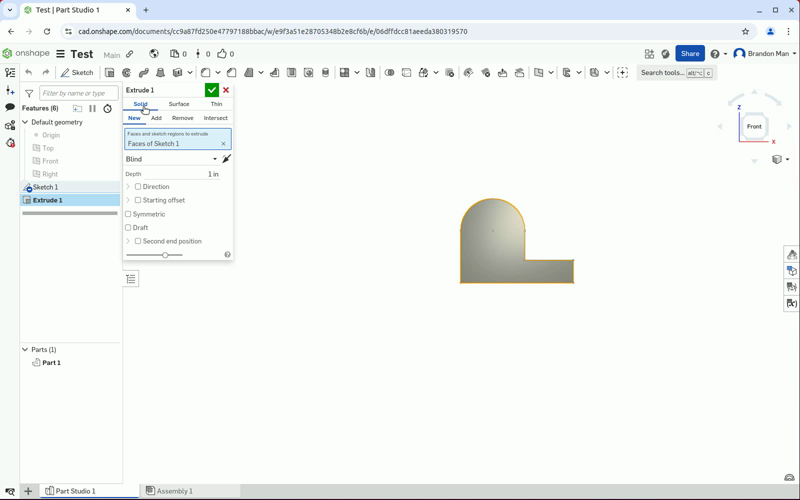
mouse_move(137, 120)
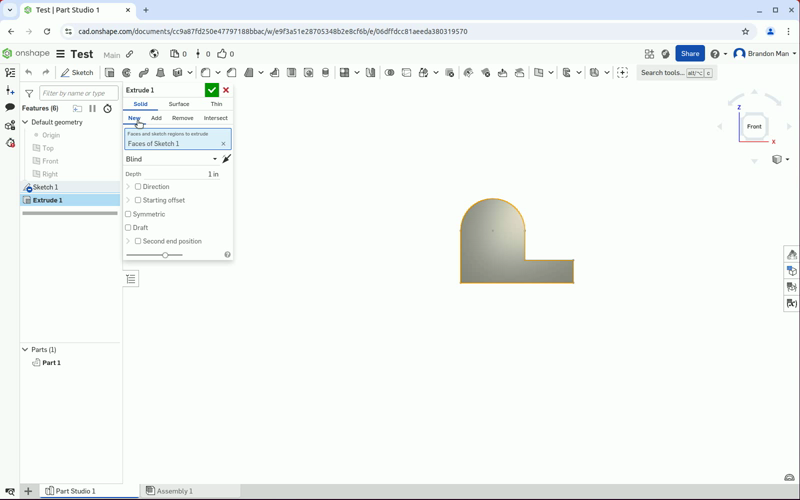
click(137, 120)
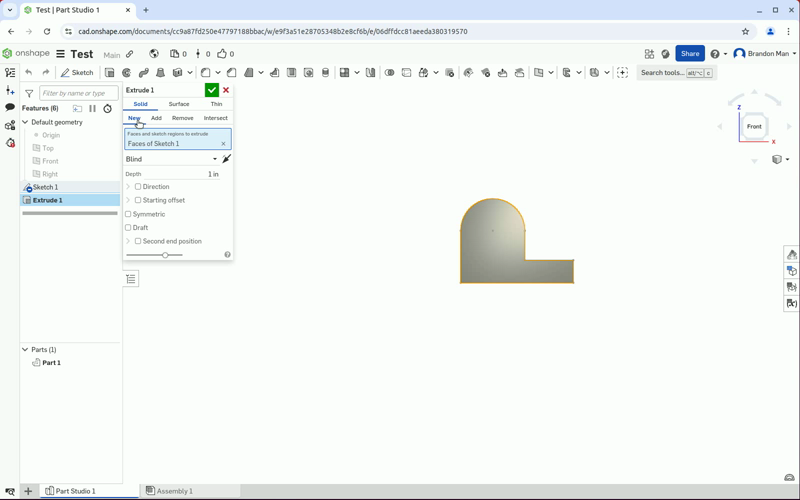
key(tab, 4)
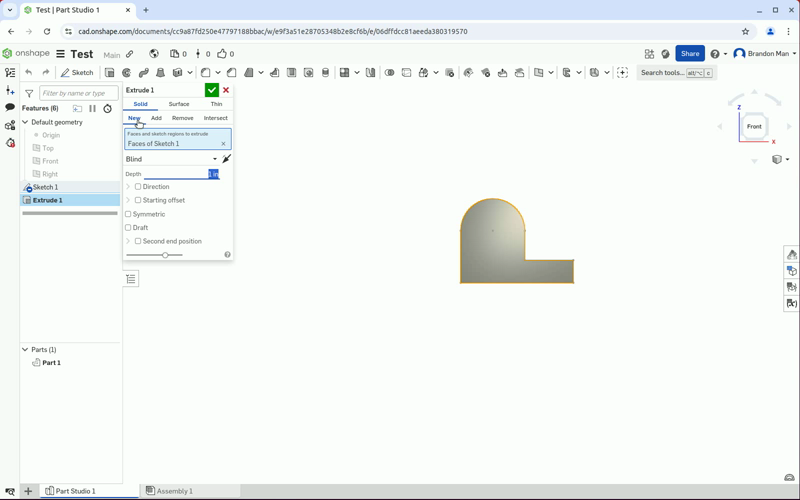
text(9.869)
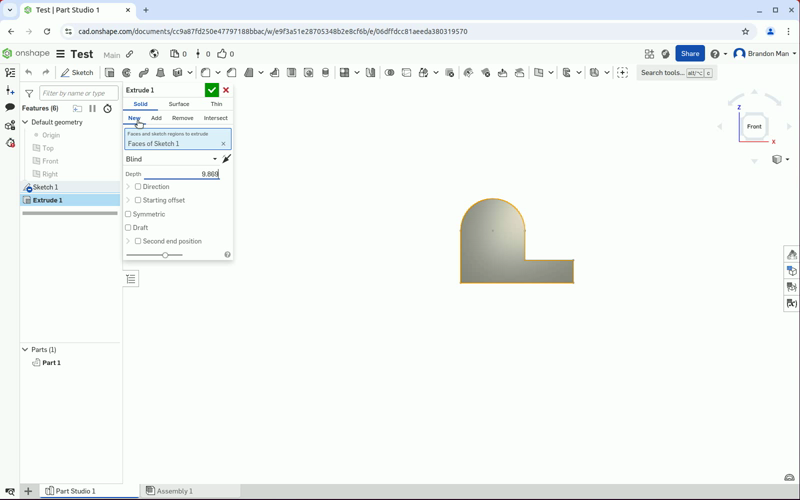
key(enter)
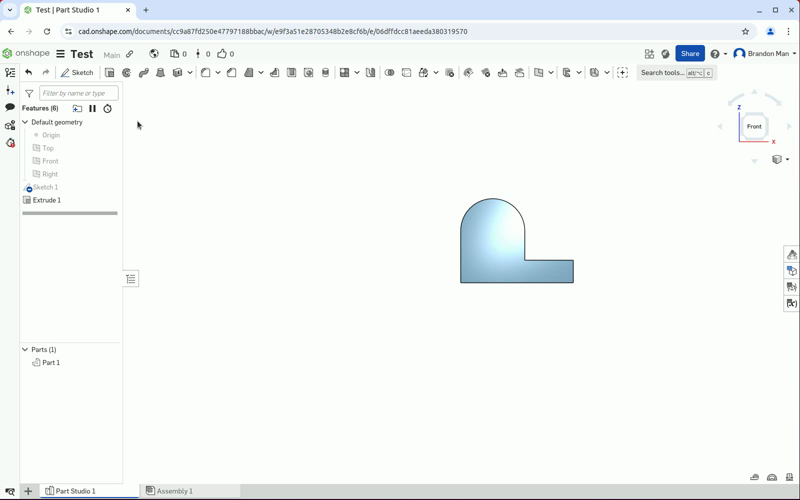
key(shift+h)
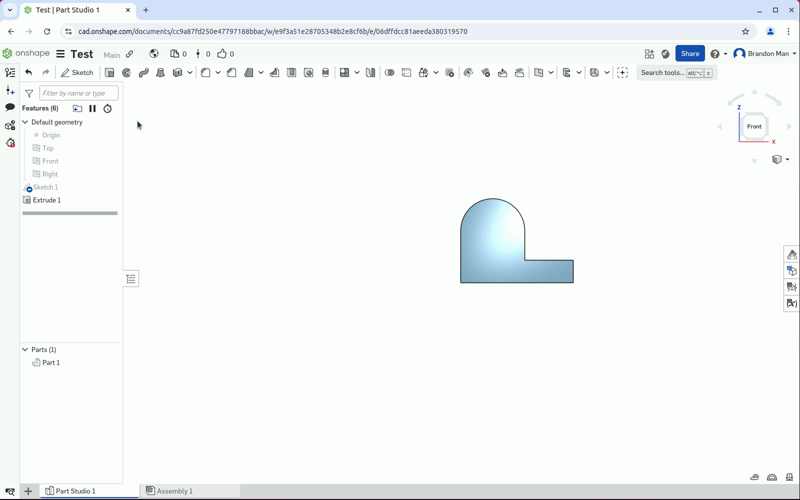
key(shift+h)
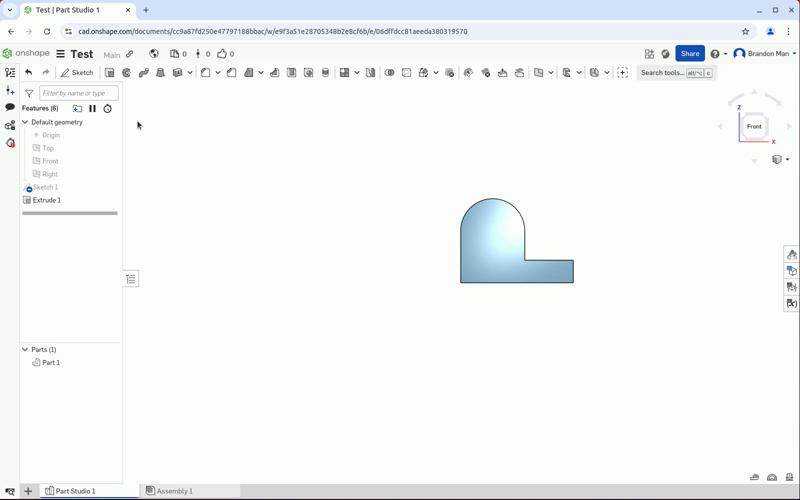
mouse_move(73, 189)
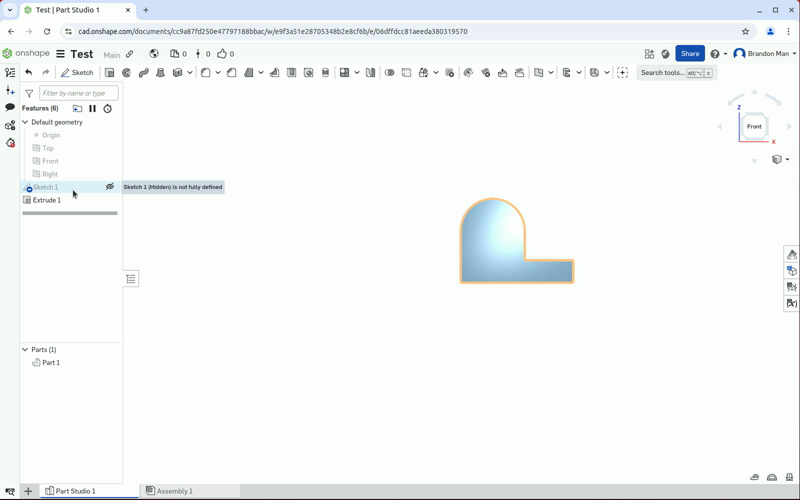
click(73, 189)
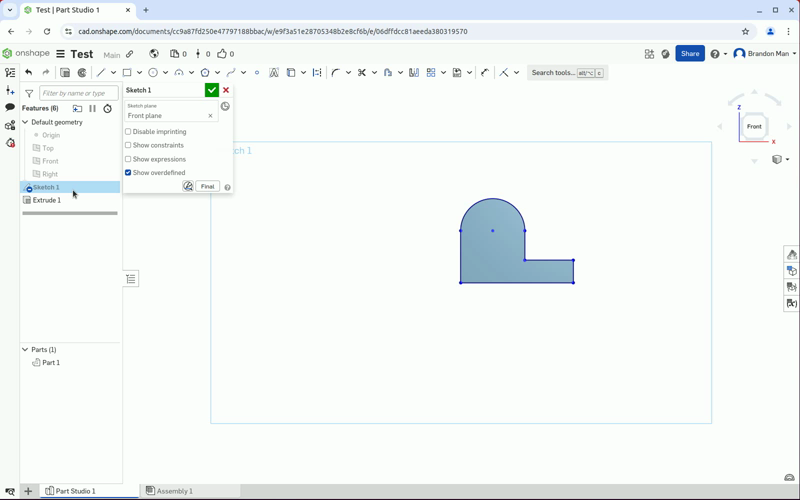
mouse_move(229, 92)
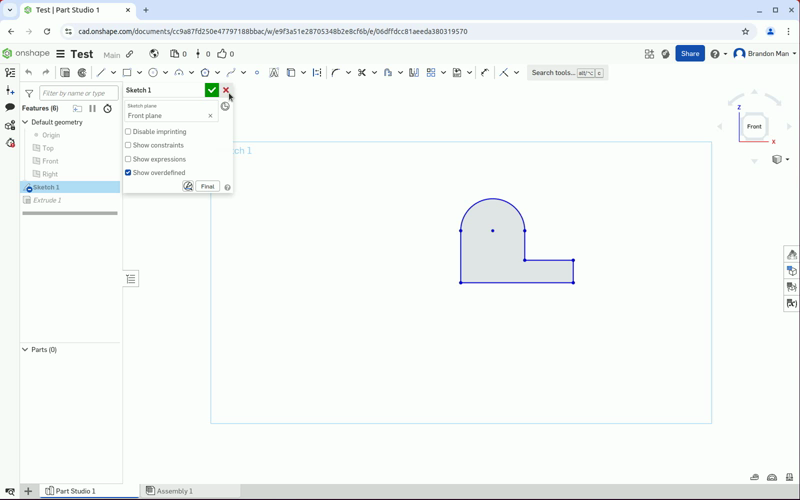
click(229, 92)
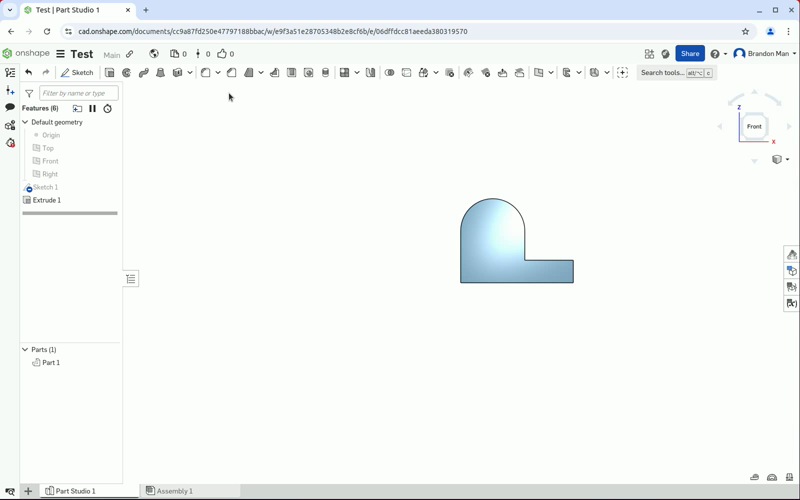
mouse_move(541, 75)
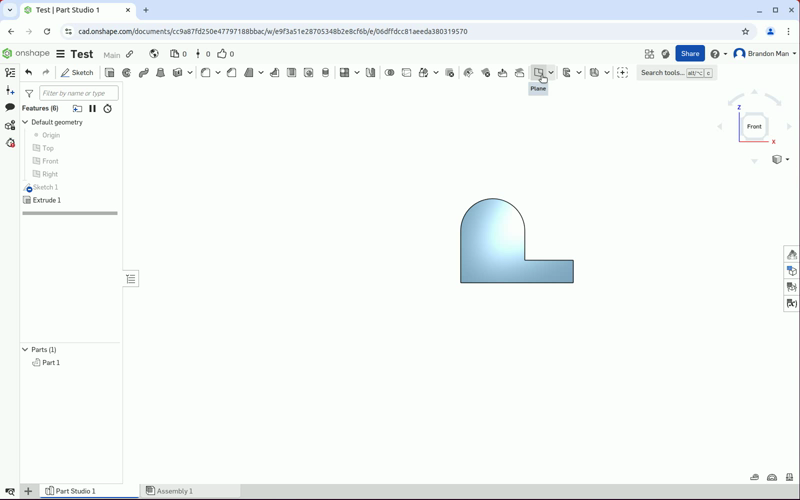
click(541, 75)
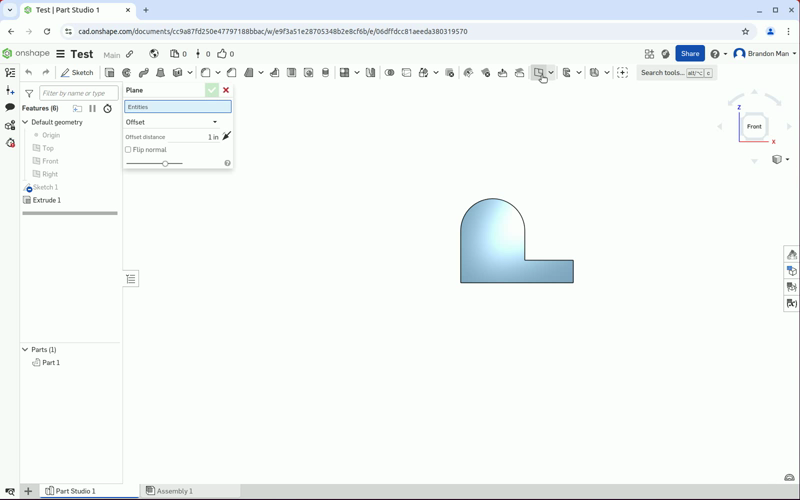
mouse_move(73, 163)
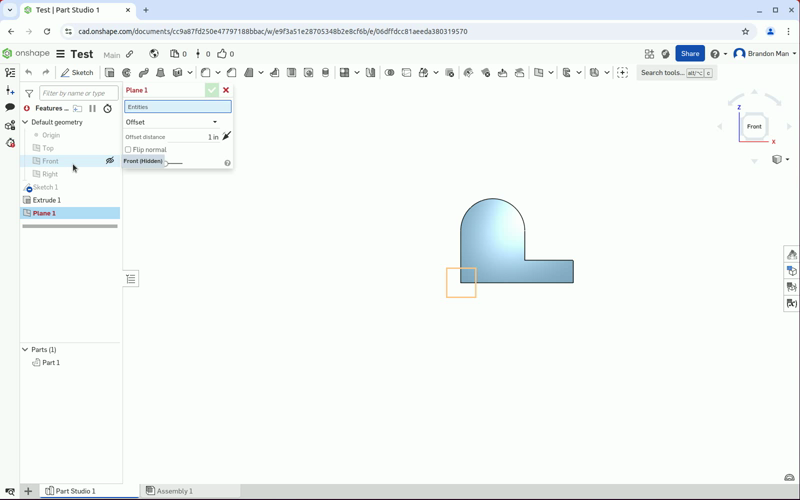
click(73, 163)
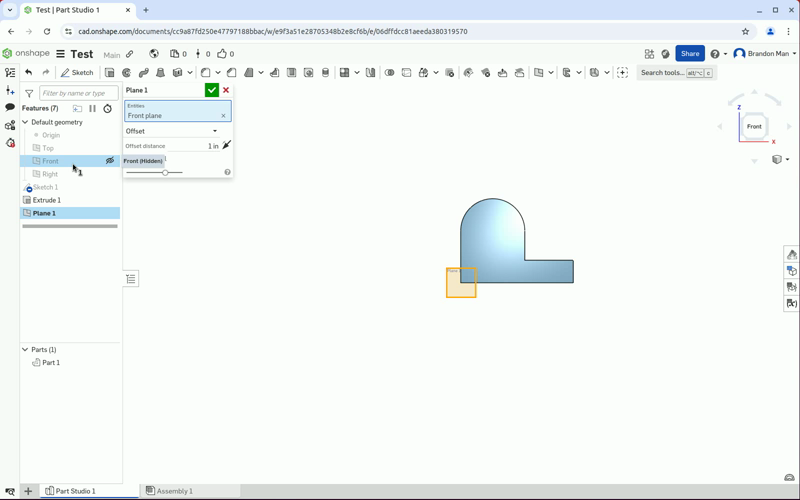
key(tab, 2)
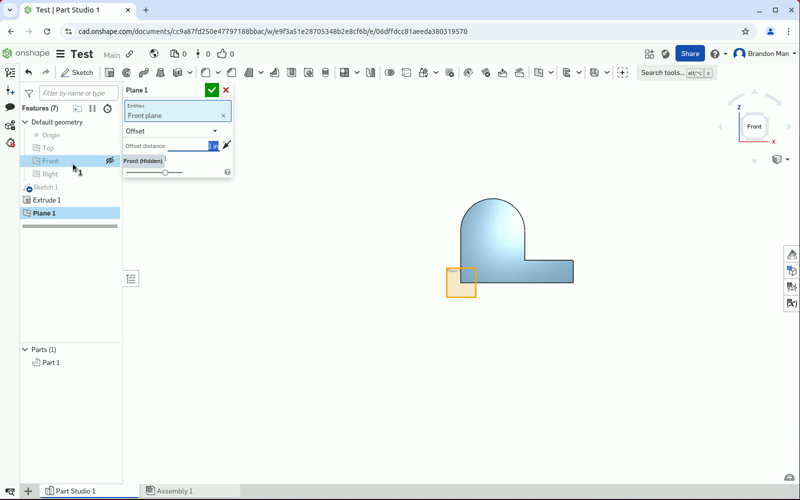
text(9.86)
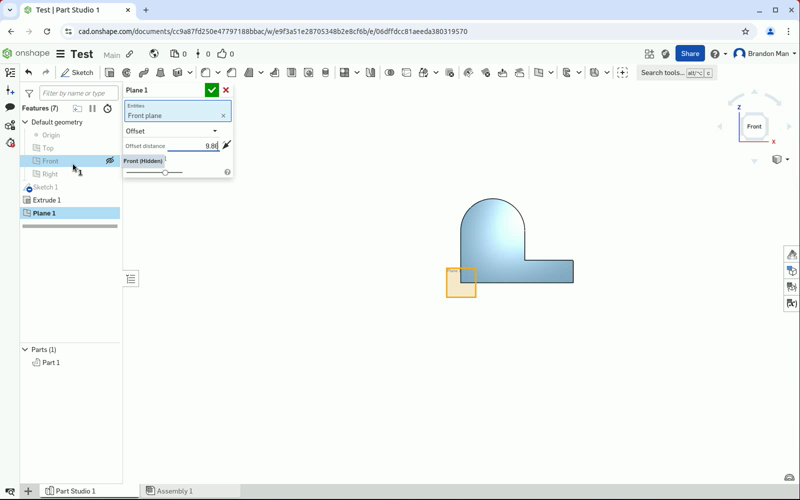
key(enter, 2)
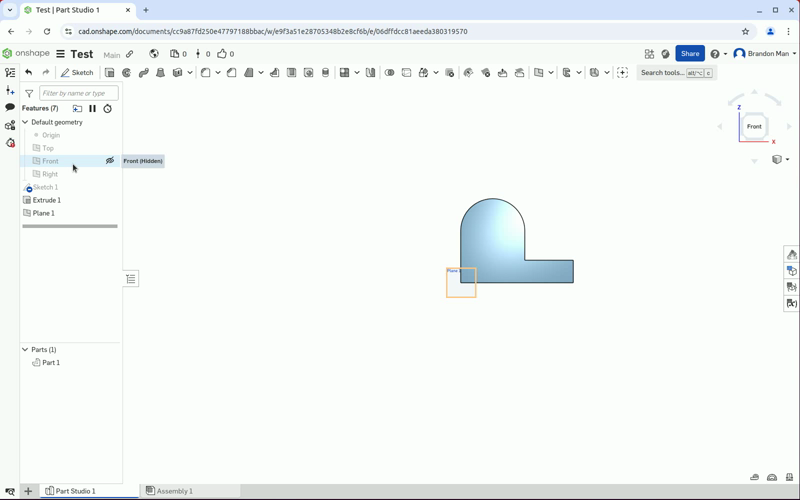
key(shift+s)
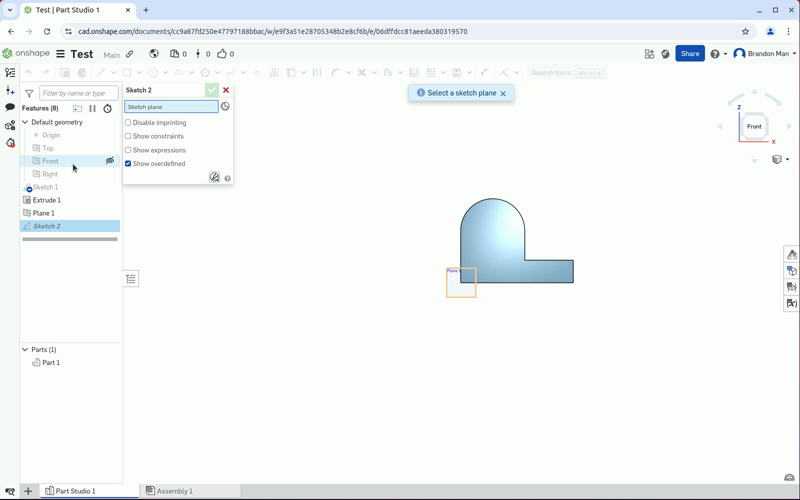
mouse_move(73, 215)
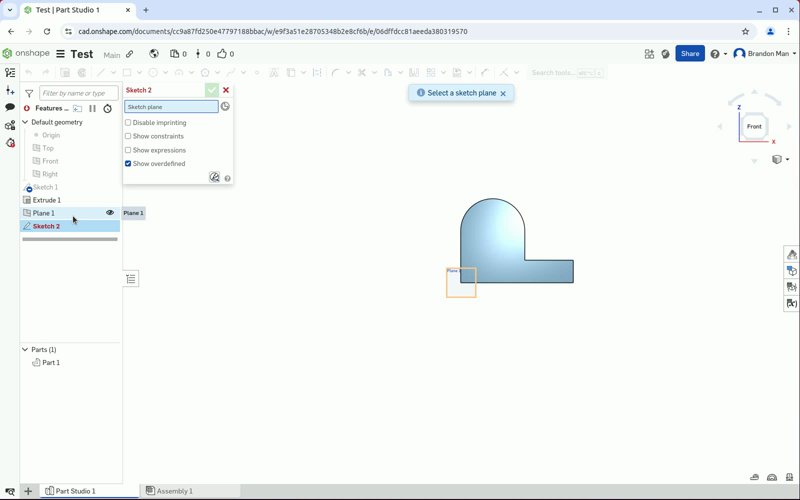
click(73, 215)
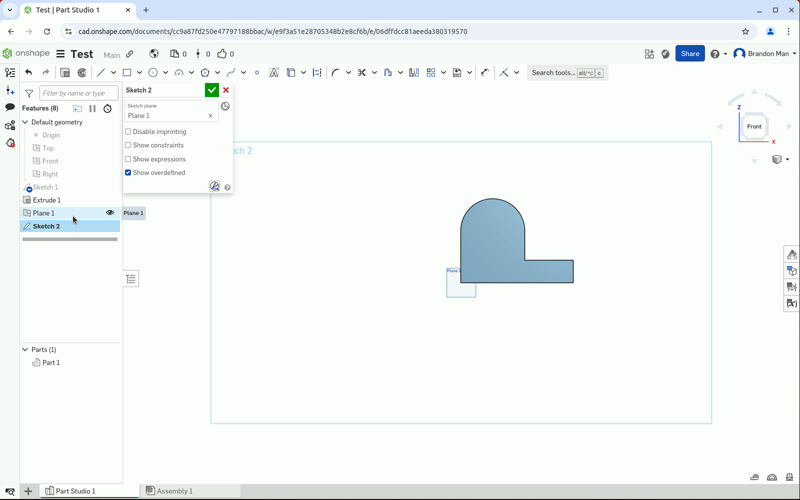
mouse_move(73, 352)
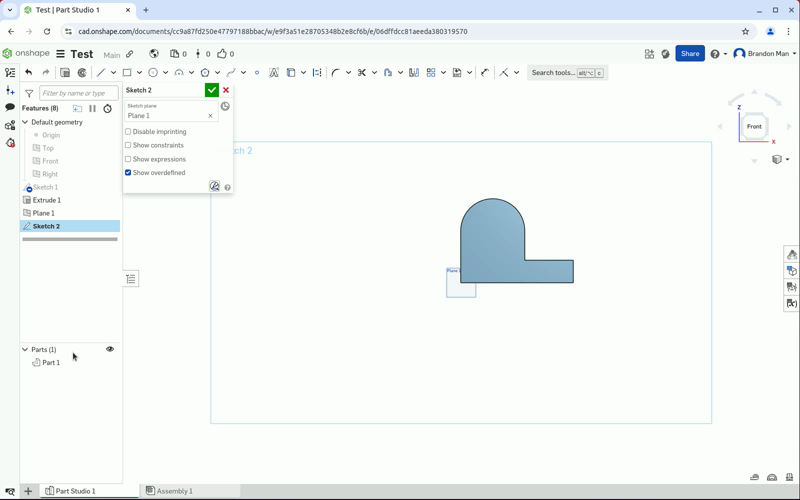
key(y)
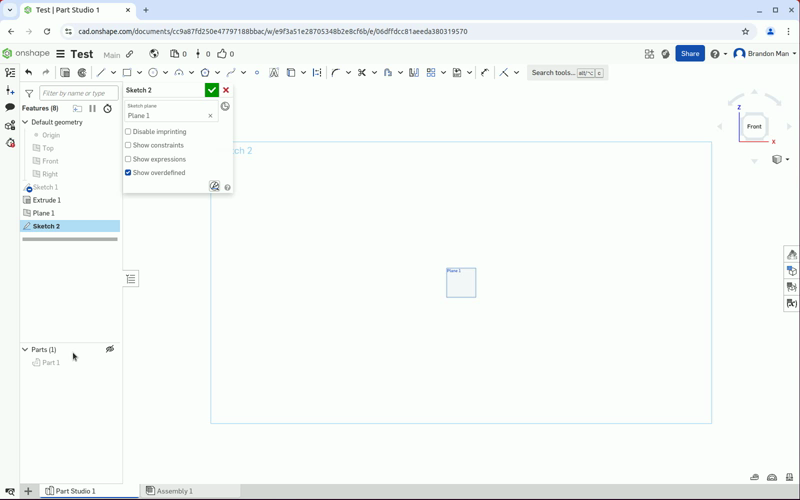
key(c)
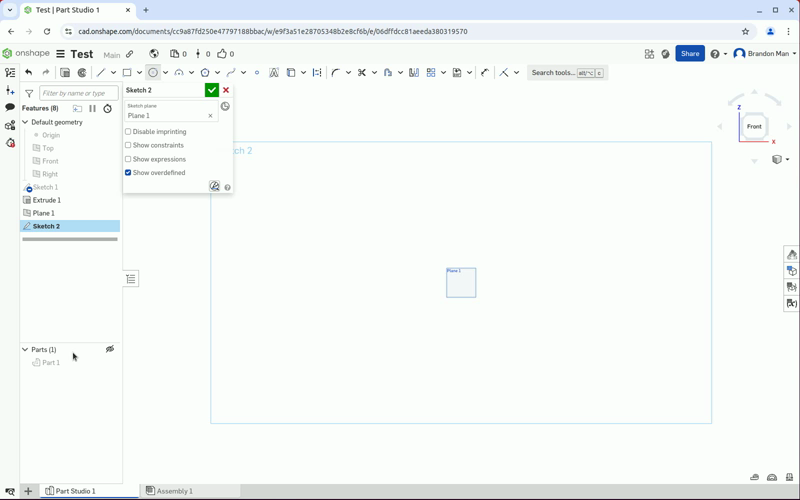
key_down(shift)
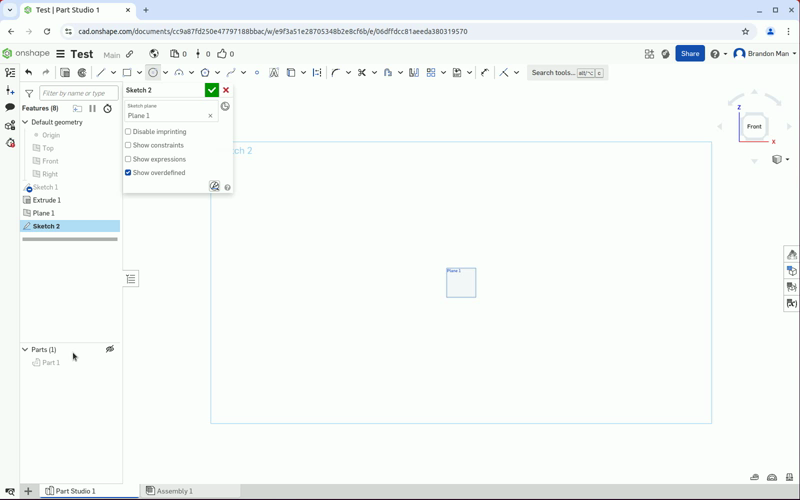
mouse_move(493, 230)
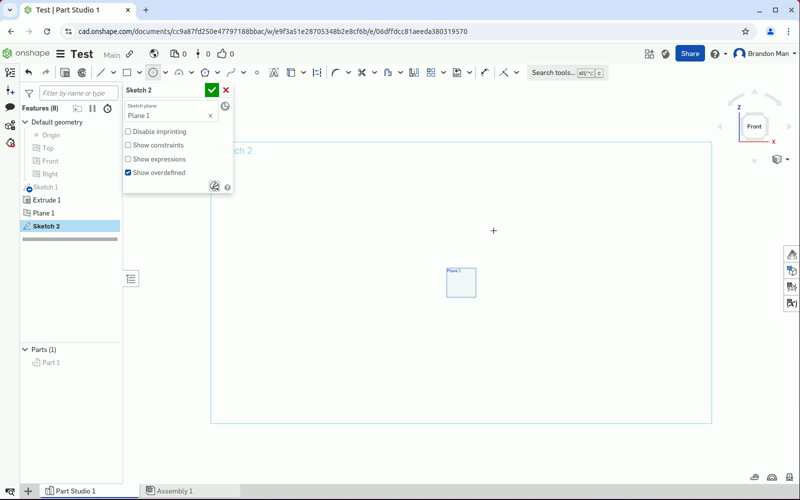
click(493, 230)
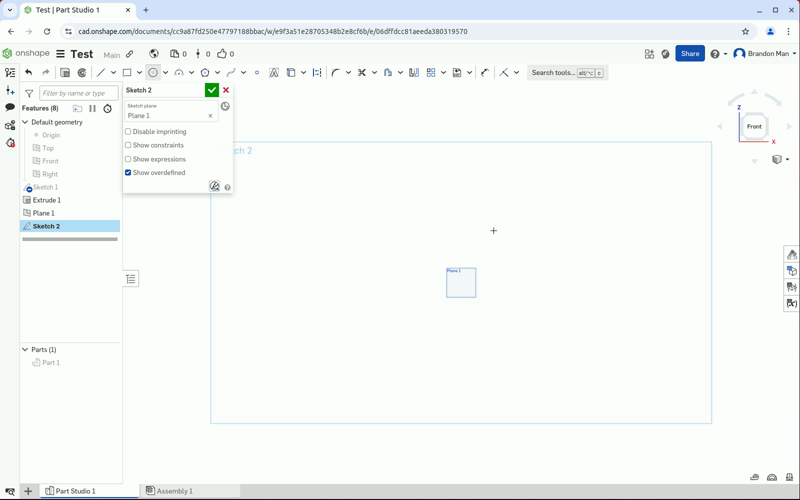
key_up(shift)
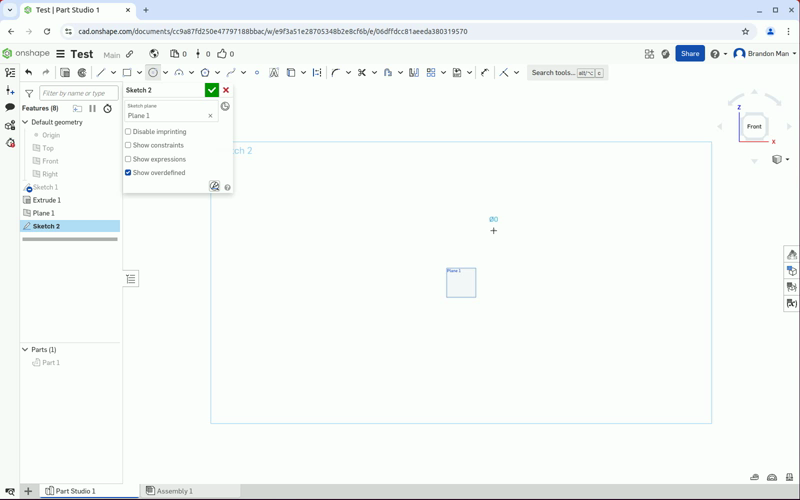
mouse_move(506, 230)
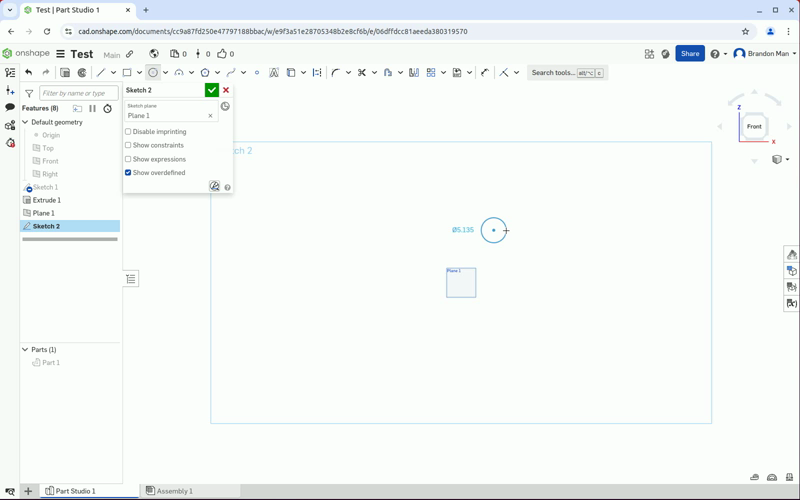
click(506, 230)
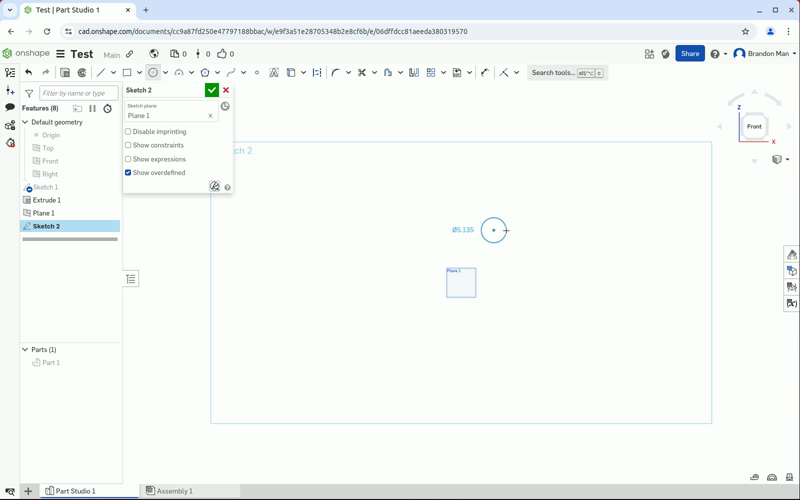
key(esc)
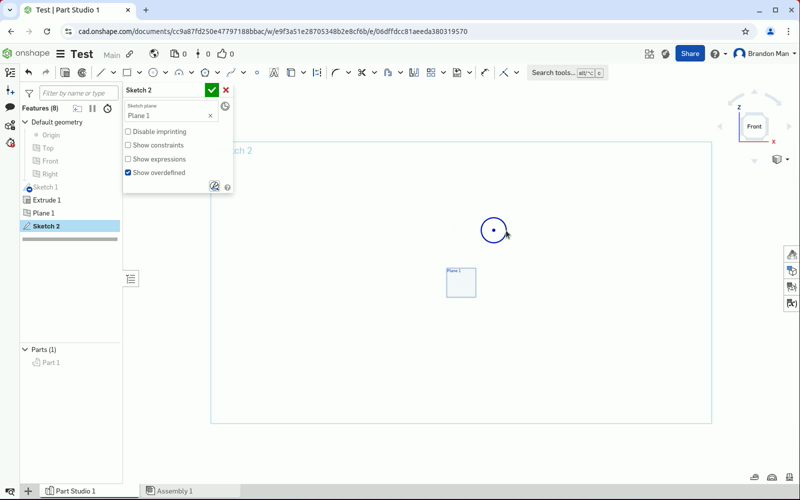
mouse_move(497, 218)
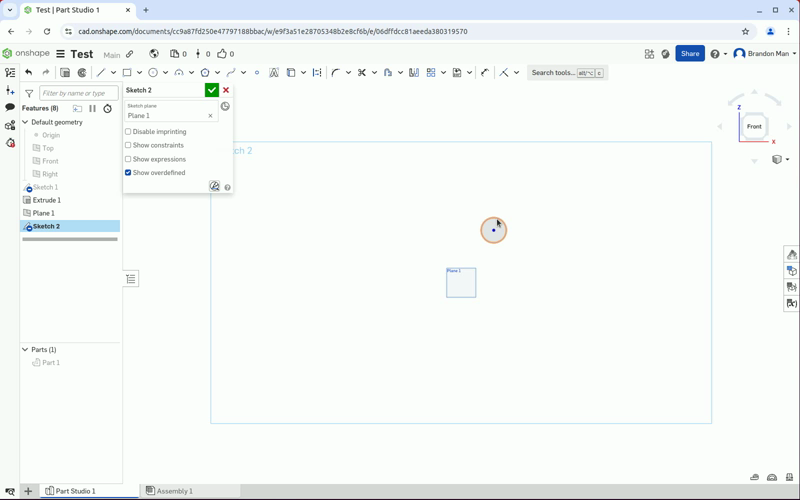
scroll(6)
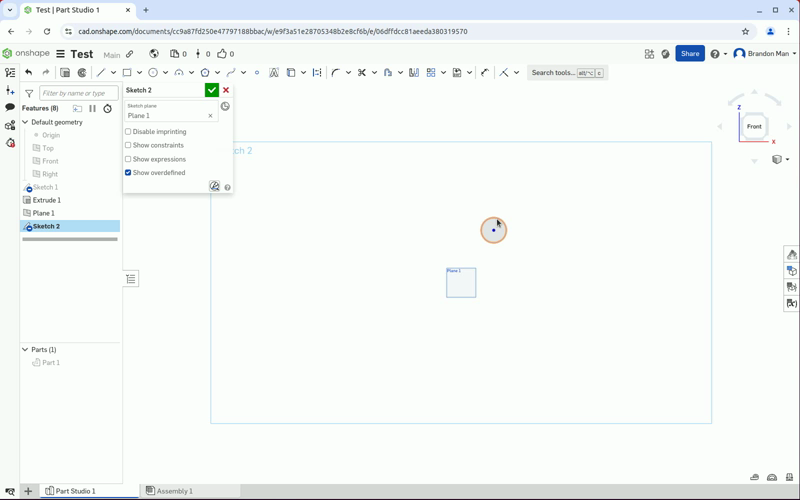
scroll(6)
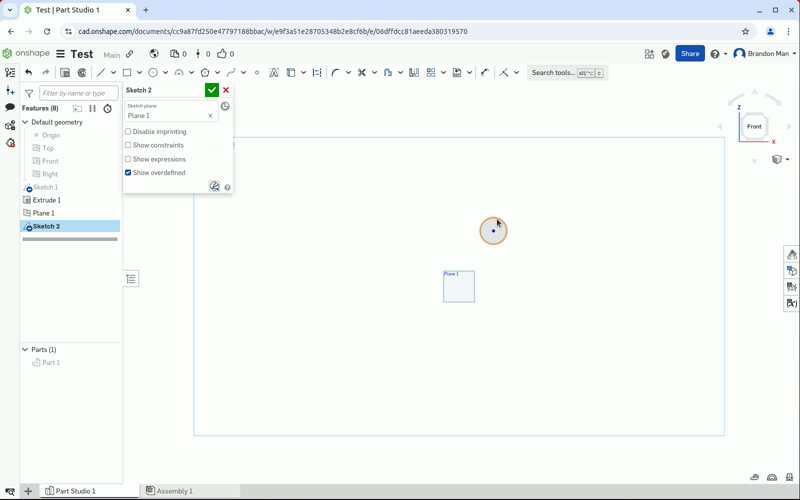
scroll(6)
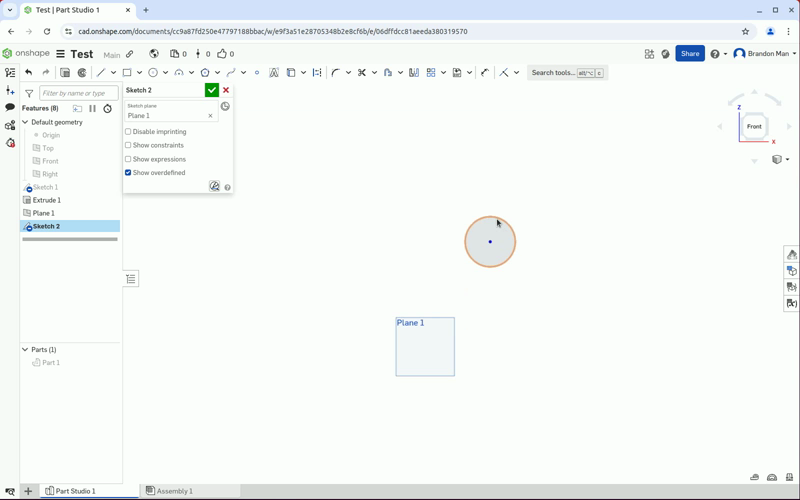
scroll(6)
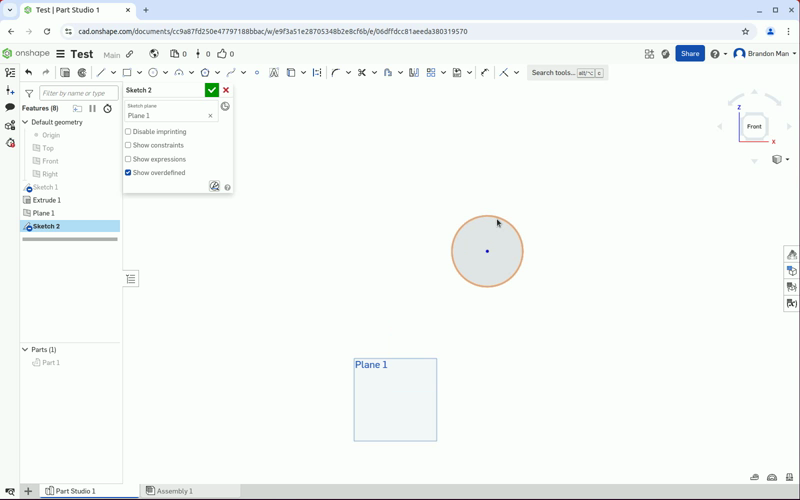
scroll(6)
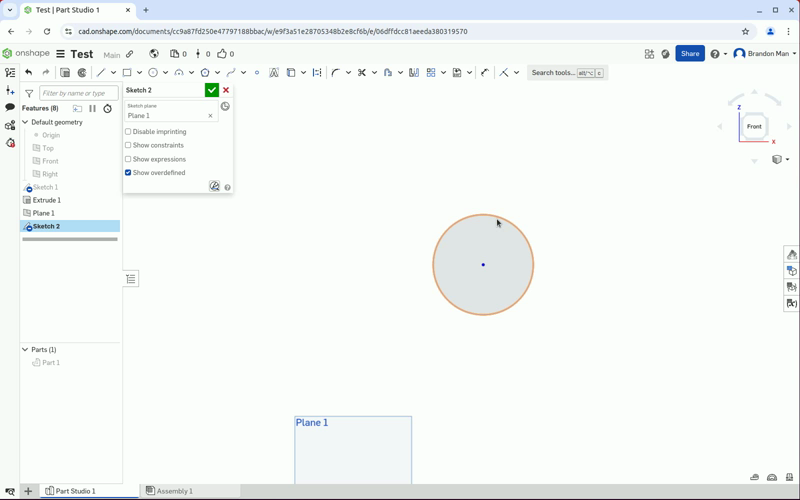
scroll(6)
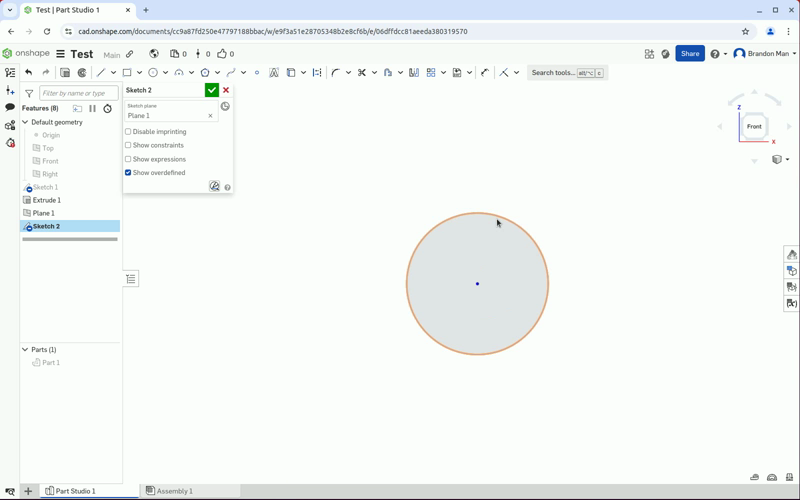
scroll(6)
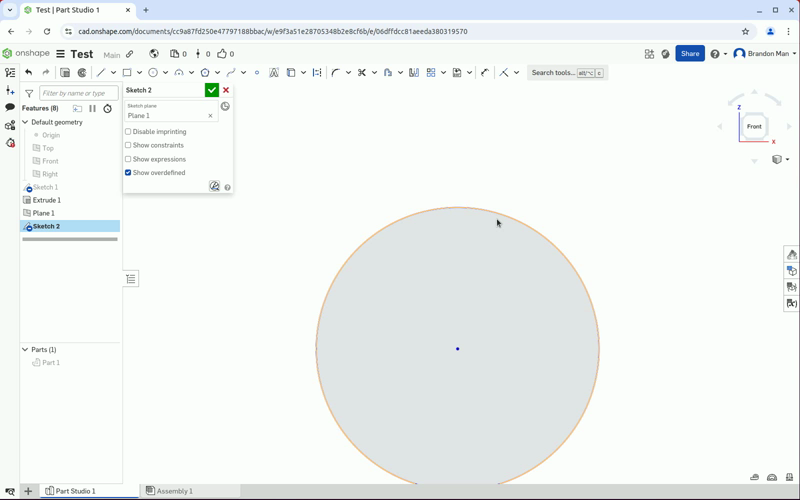
click(497, 218)
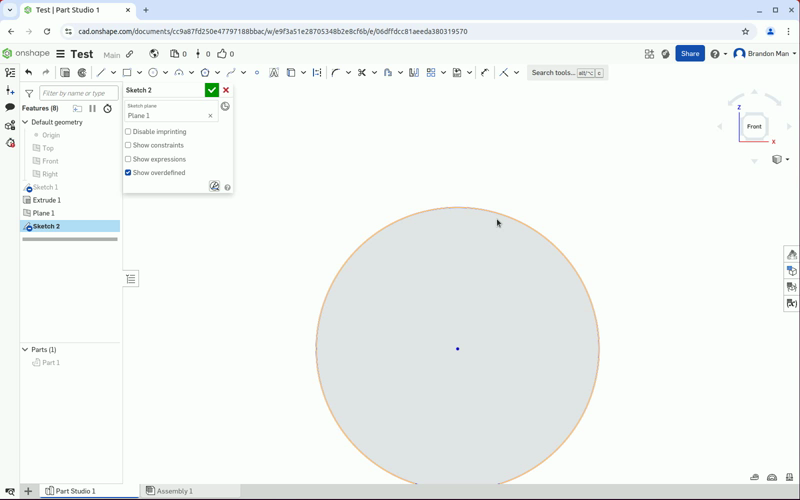
scroll(-6)
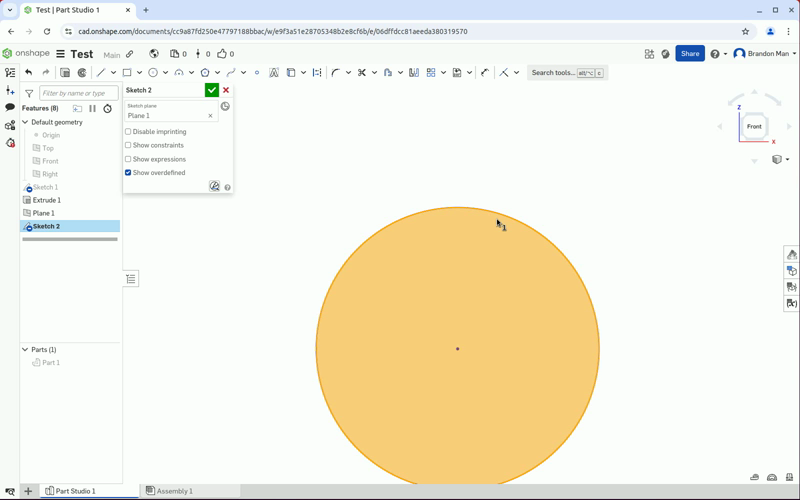
scroll(-6)
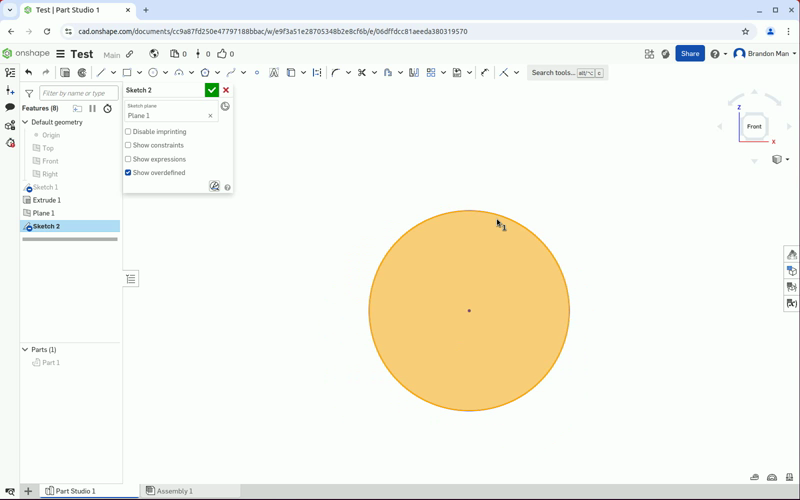
scroll(-6)
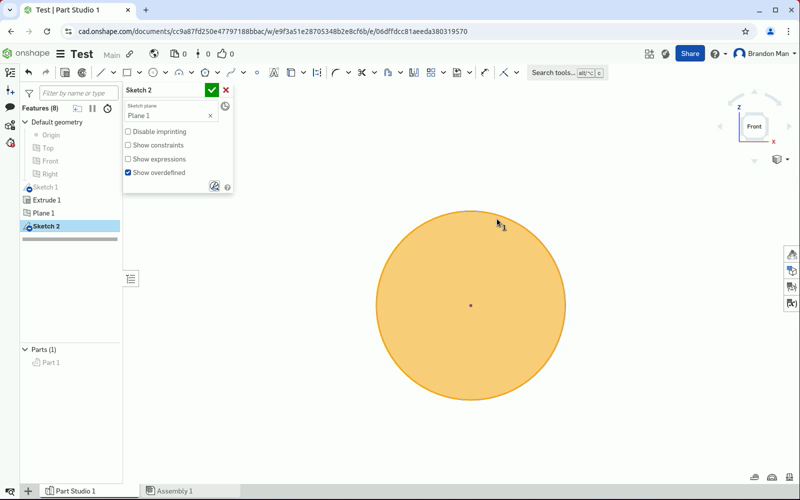
scroll(-6)
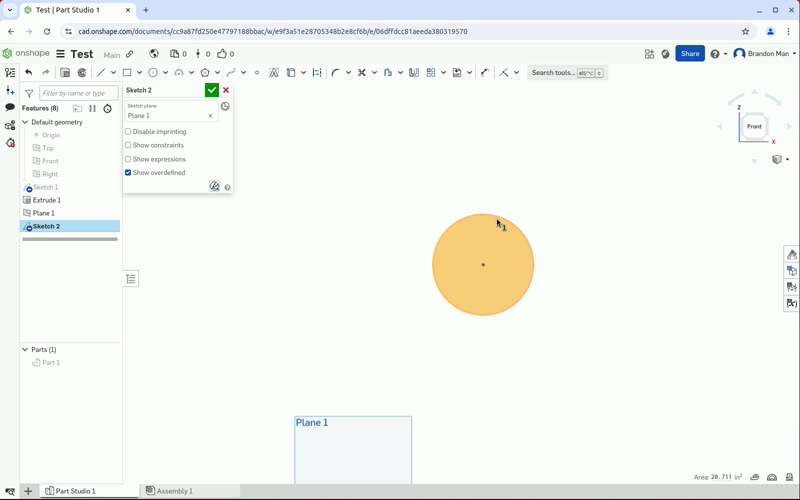
scroll(-6)
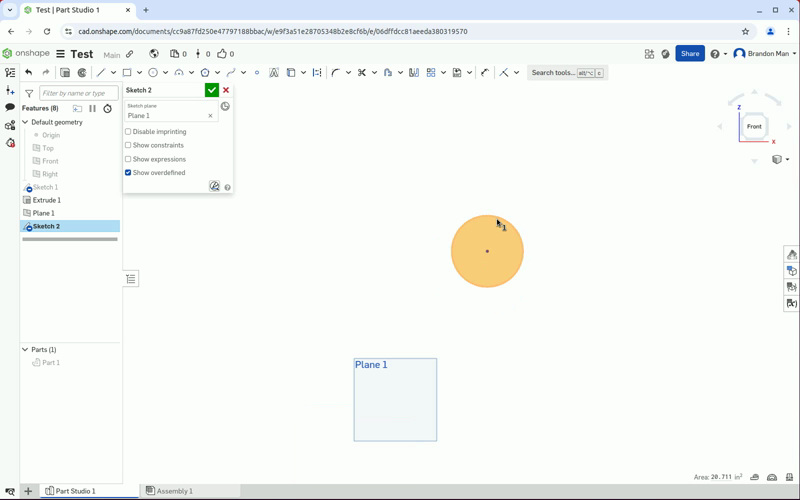
scroll(-6)
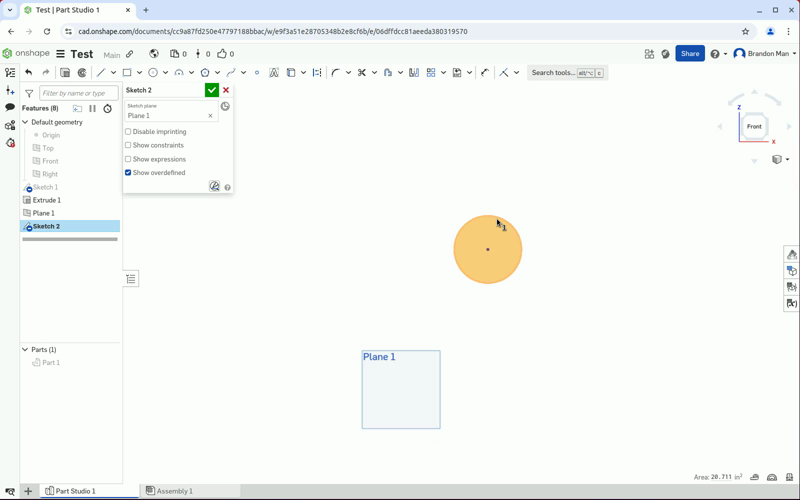
scroll(-6)
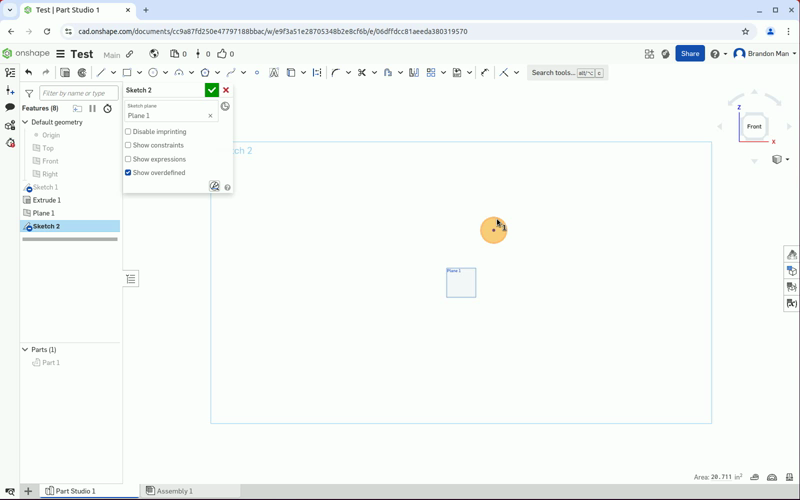
mouse_move(73, 352)
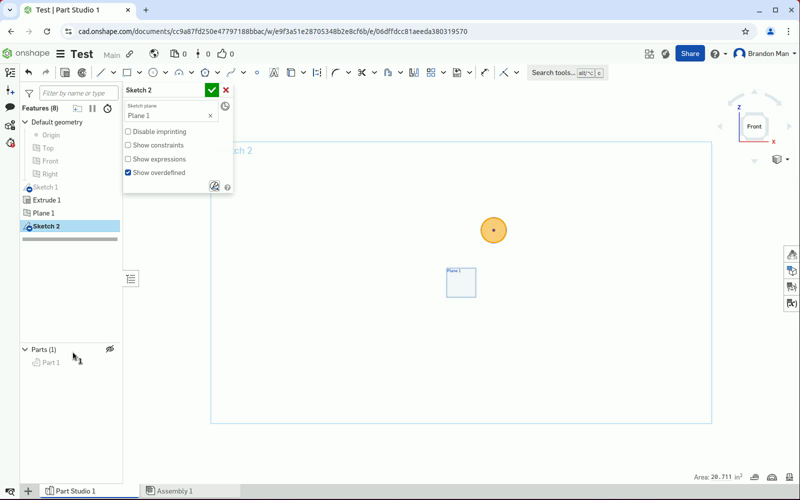
key(shift+y)
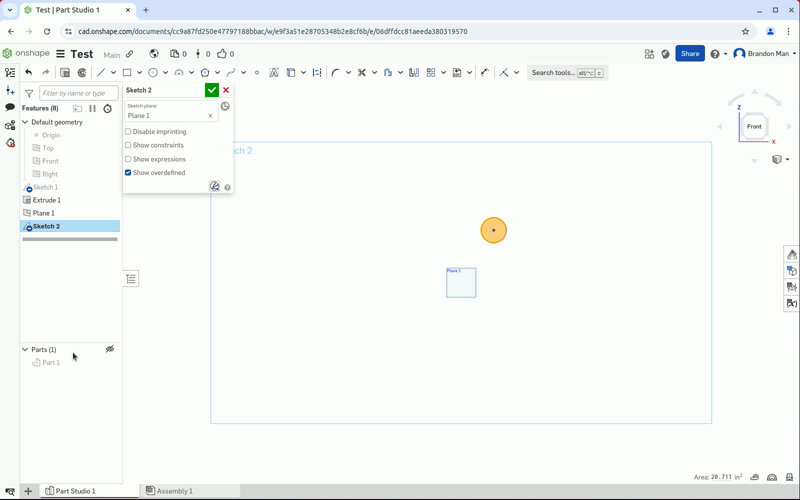
key(shift+e)
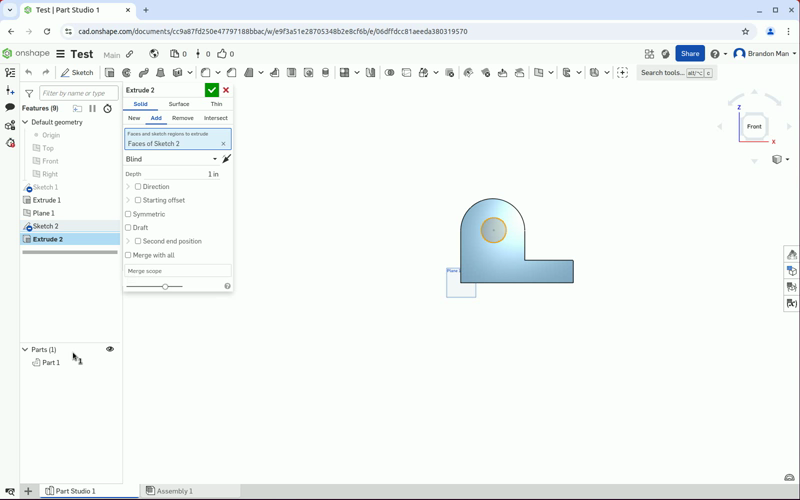
mouse_move(143, 106)
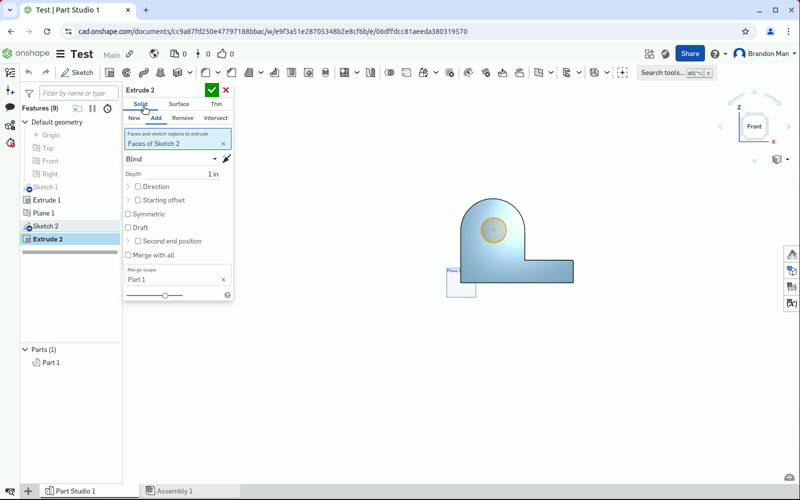
click(143, 106)
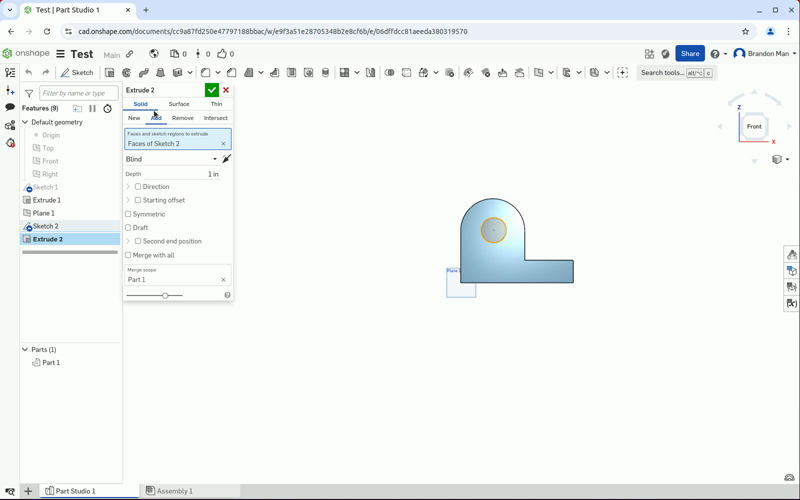
mouse_move(186, 120)
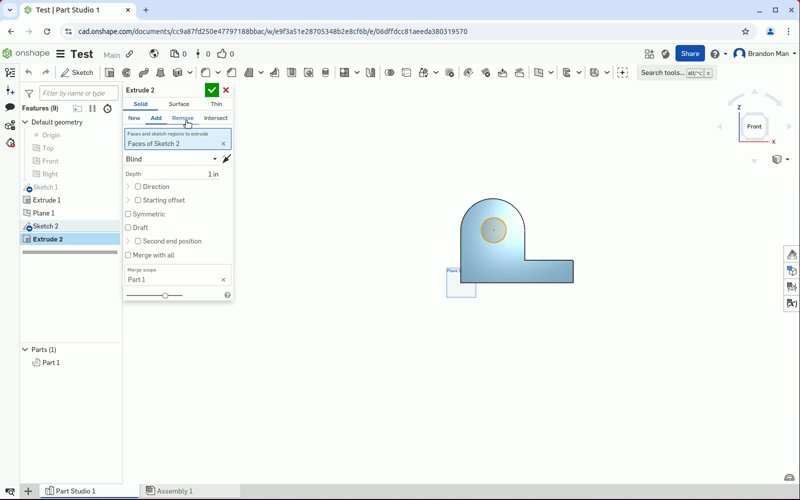
click(186, 120)
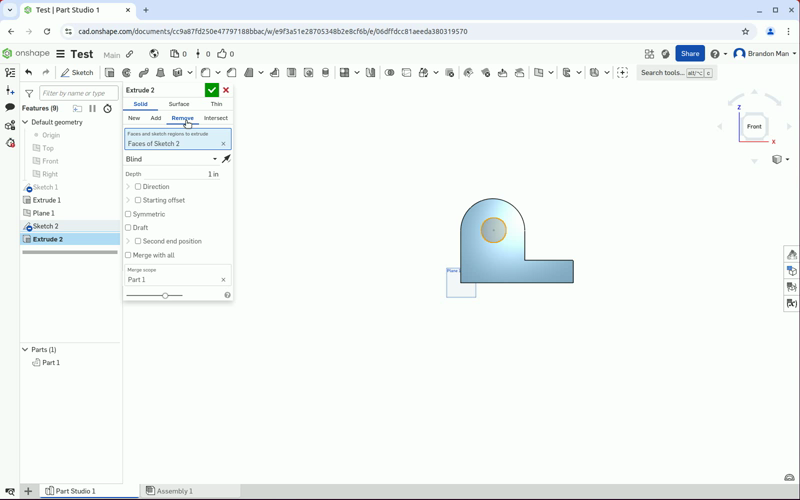
key(tab, 4)
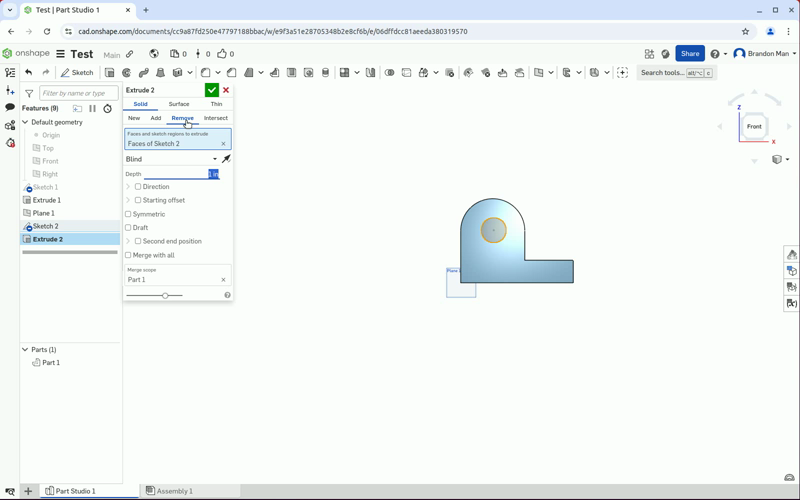
text(1.685)
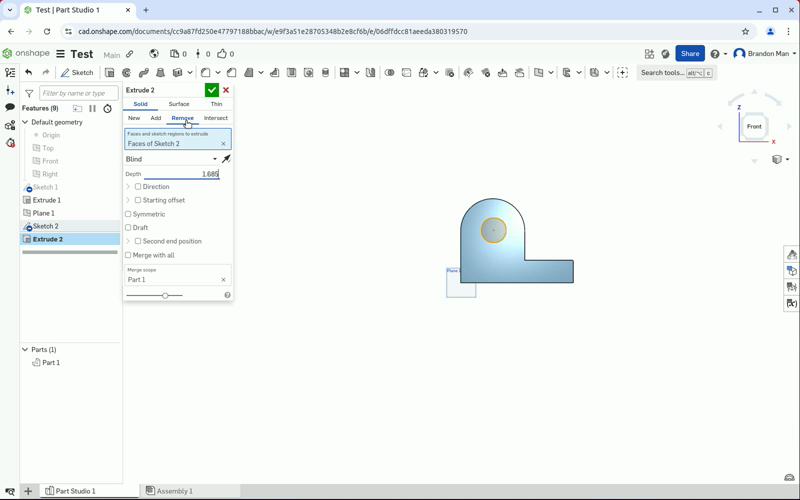
key(tab, 6)
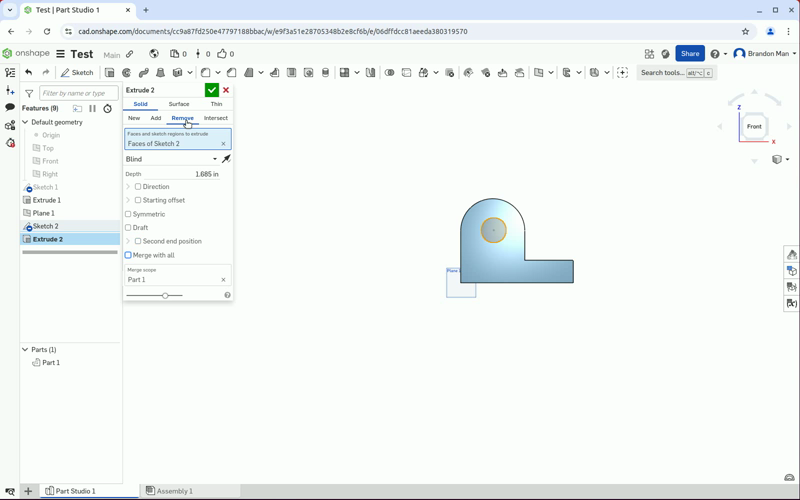
key(space)
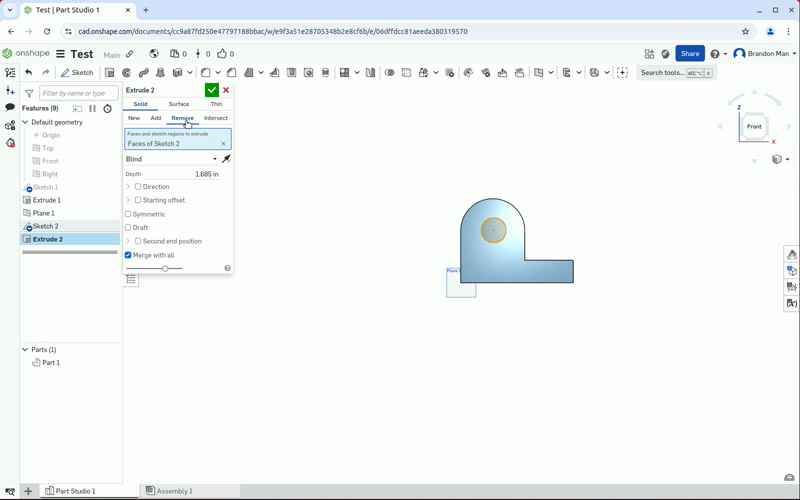
key(enter)
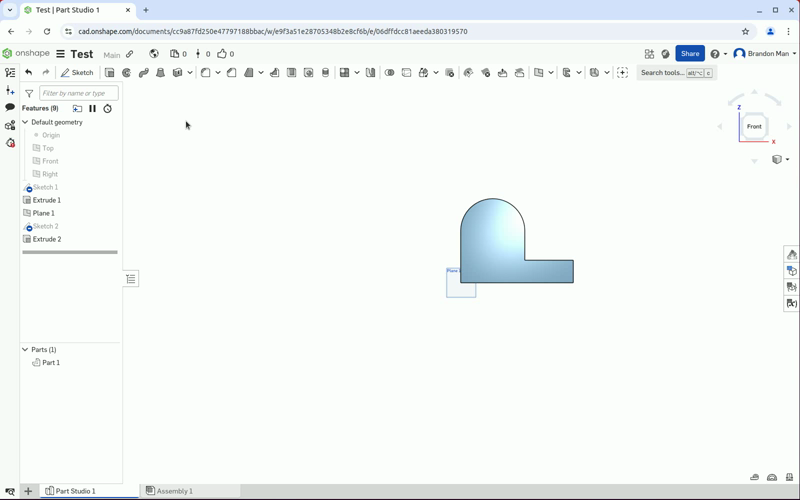
key(shift+h)
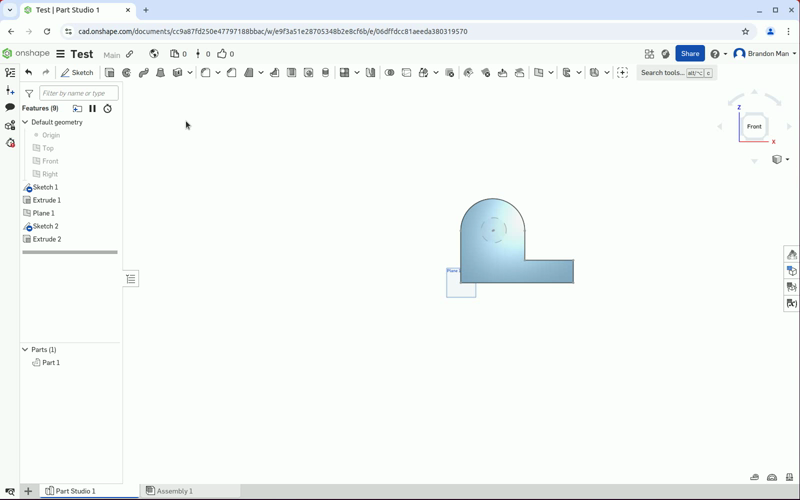
key(shift+h)
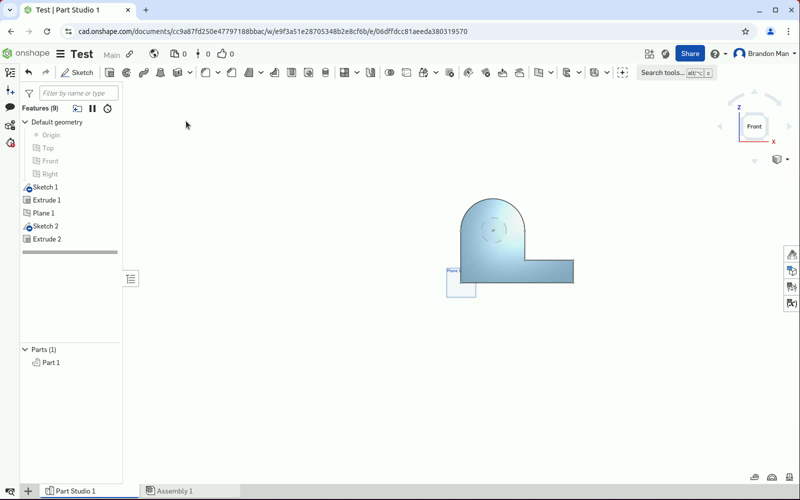
key(shift+7)
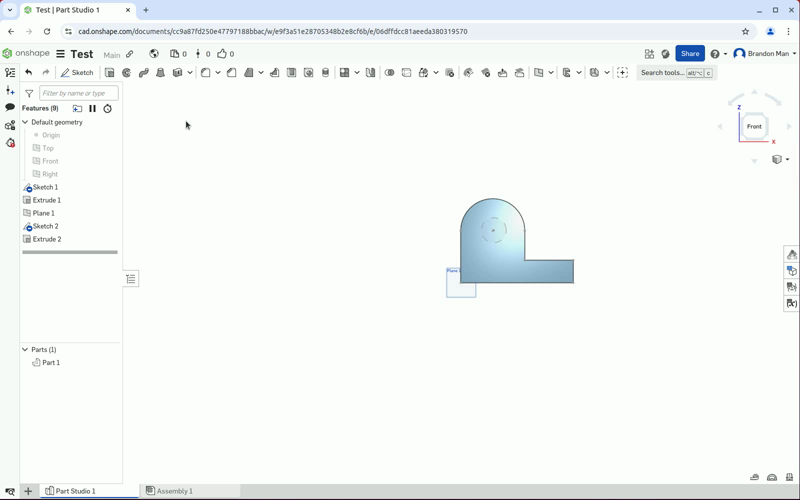
key(left, 2)
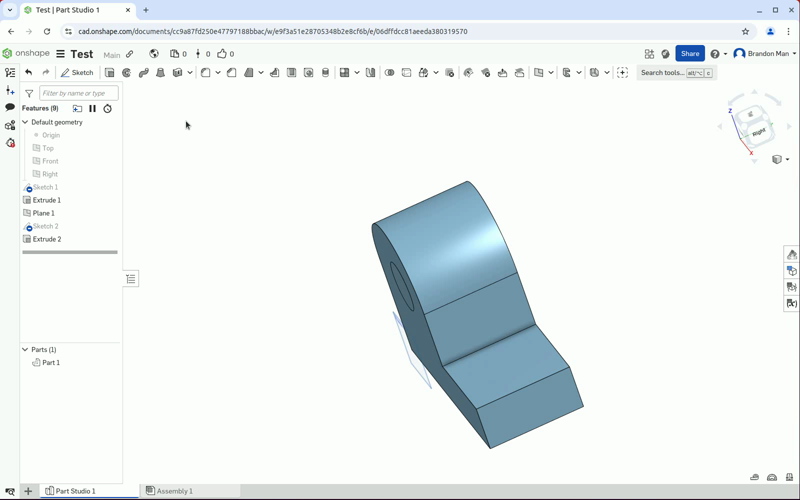
key(down, 2)
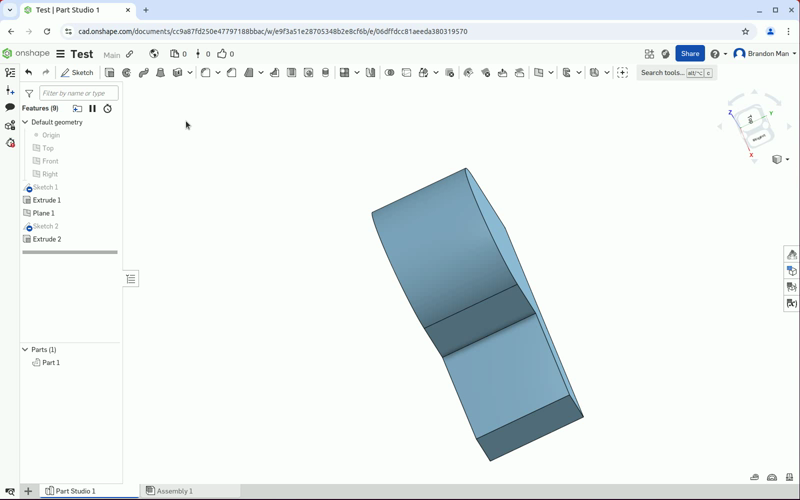
key(up, 2)
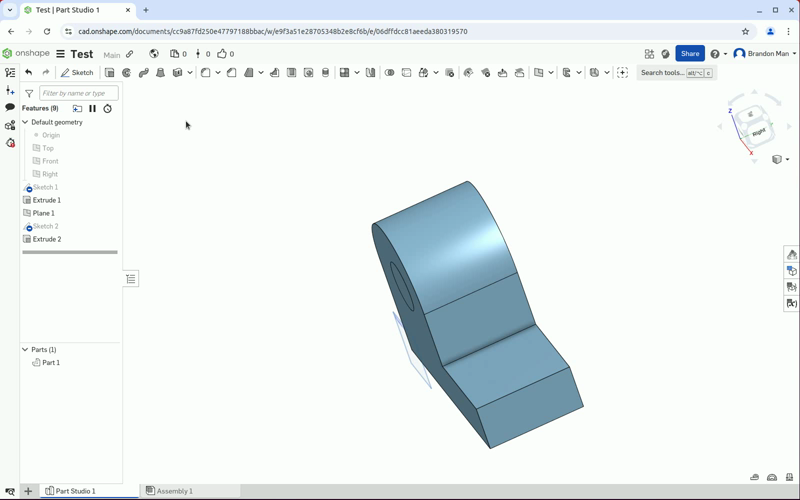
key(right, 2)
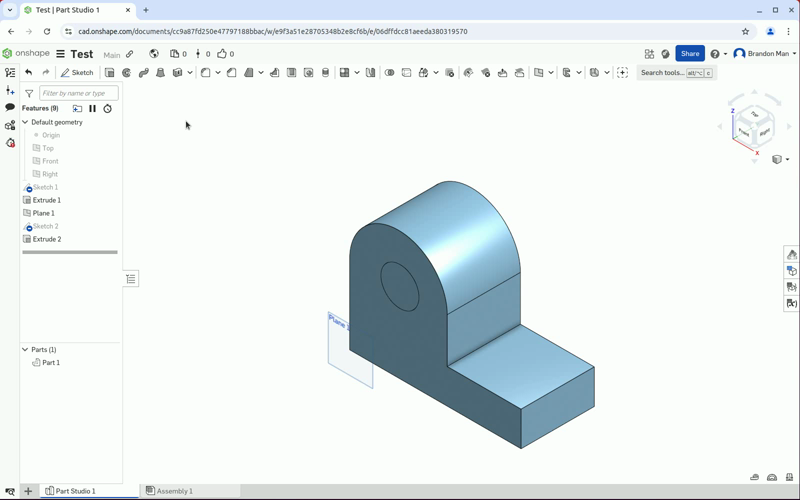
mouse_move(73, 189)
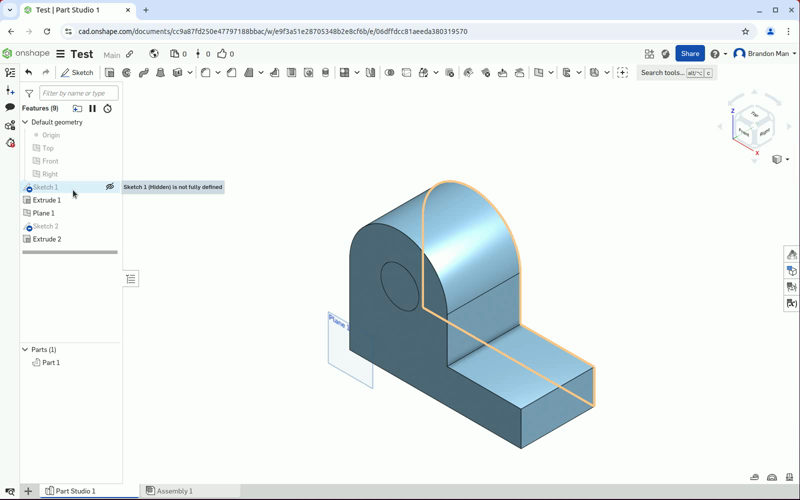
click(73, 189)